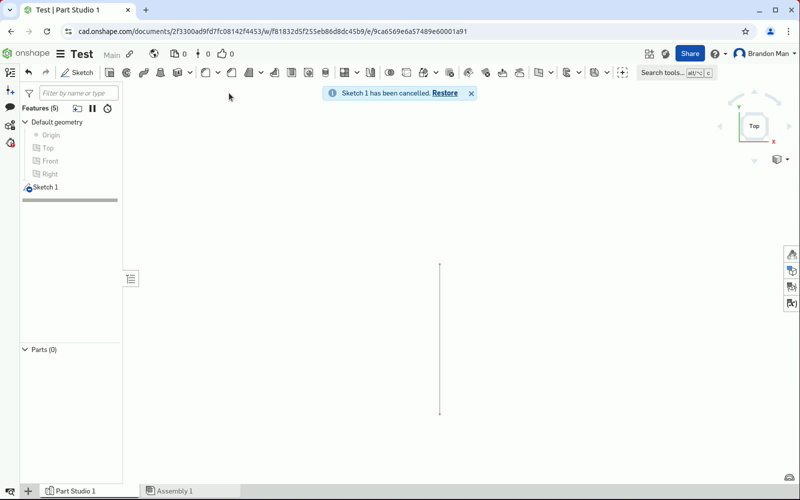
key(shift+h)
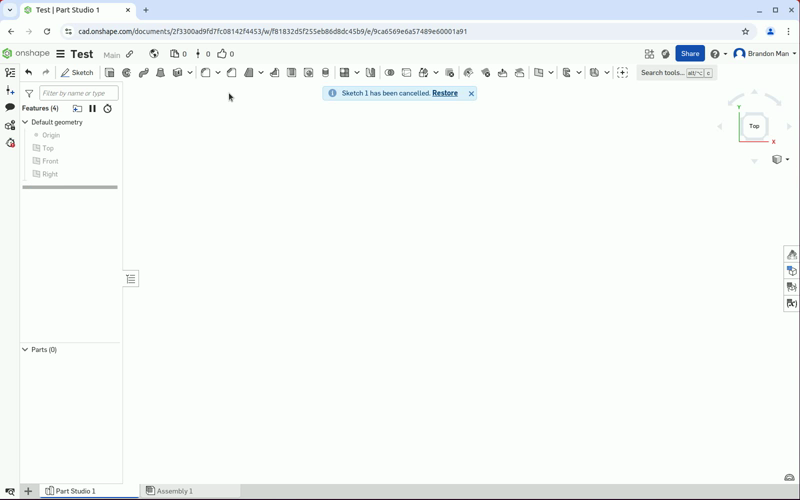
key(shift+s)
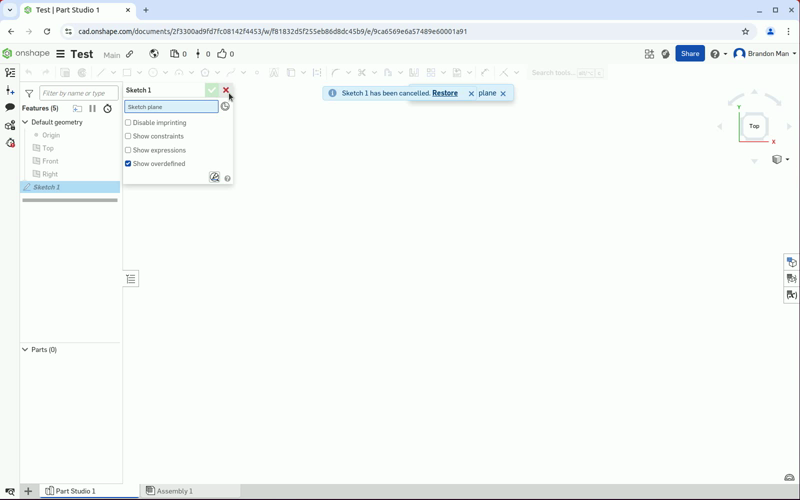
mouse_move(73, 150)
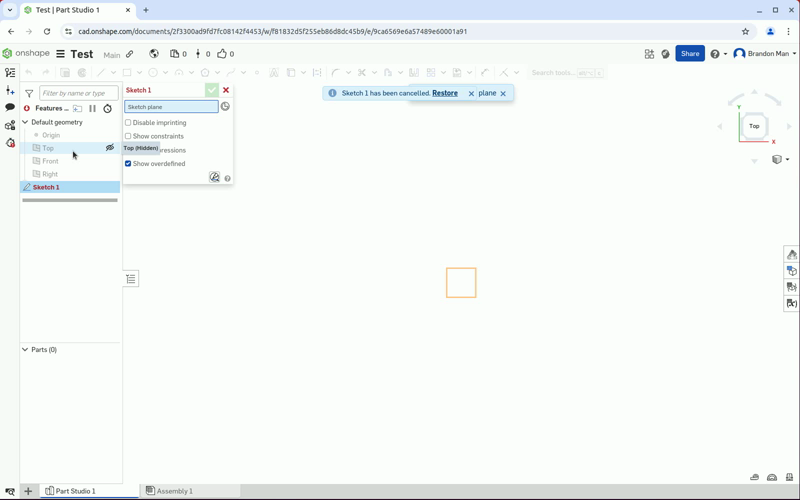
click(73, 150)
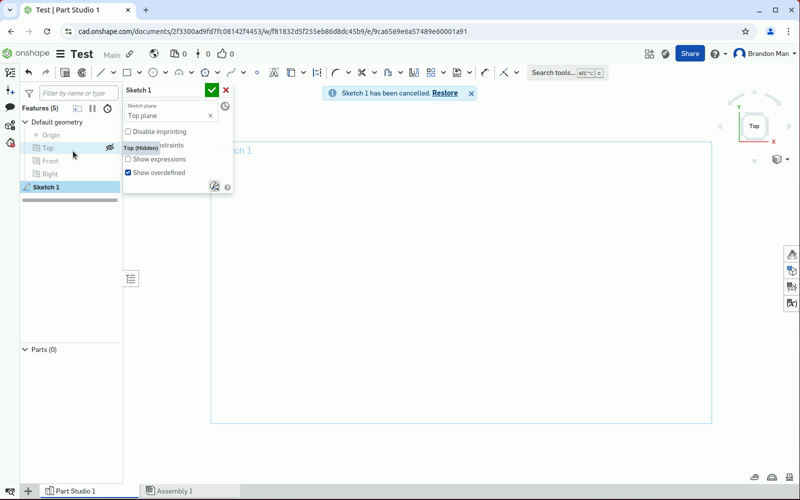
mouse_move(73, 352)
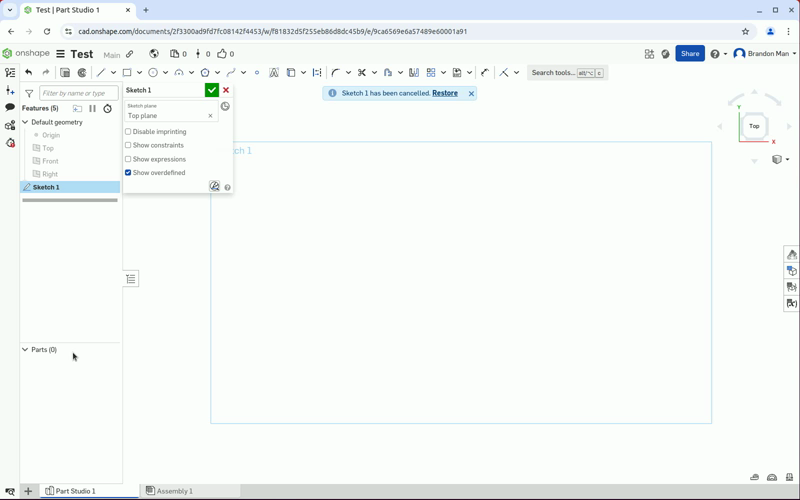
key(y)
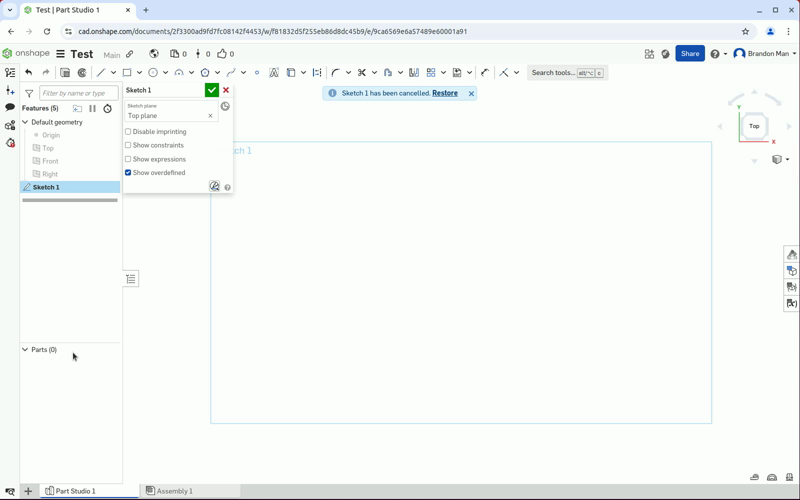
key(a)
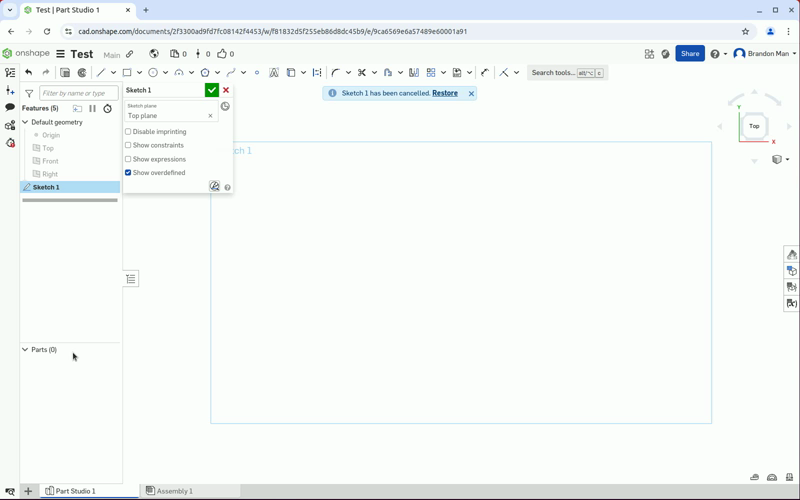
key_down(shift)
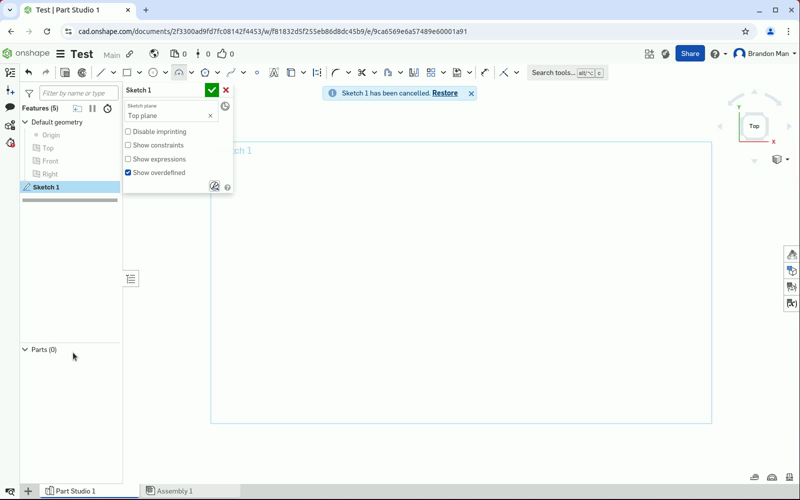
mouse_move(429, 261)
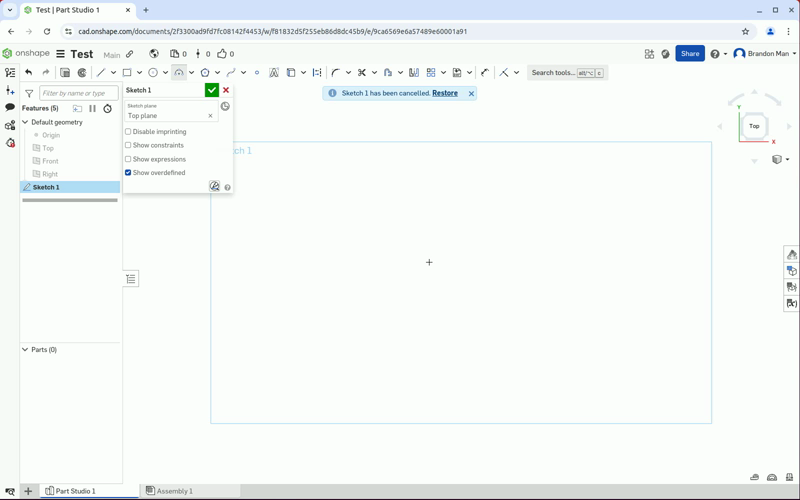
click(429, 261)
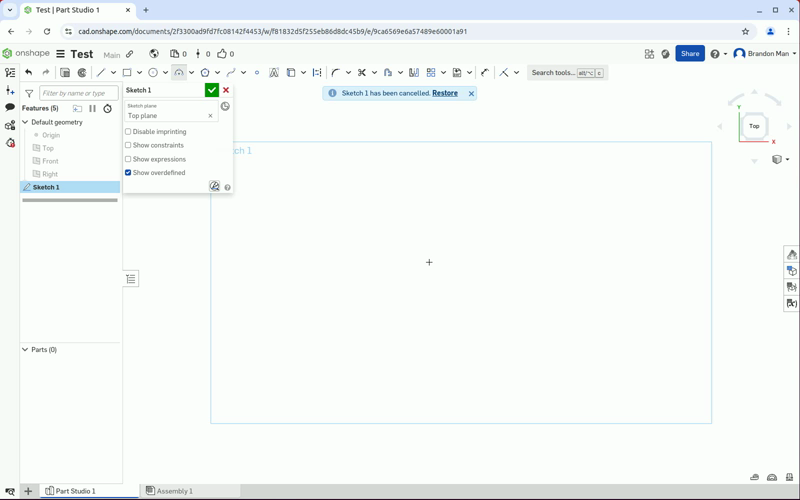
key_up(shift)
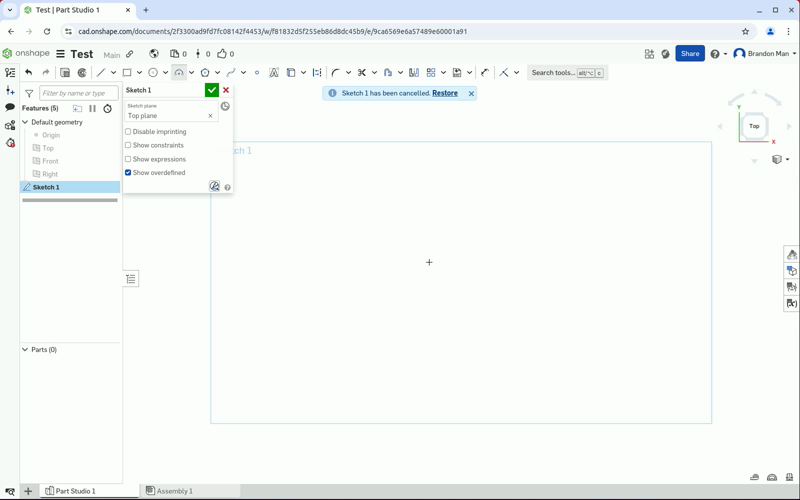
key_down(shift)
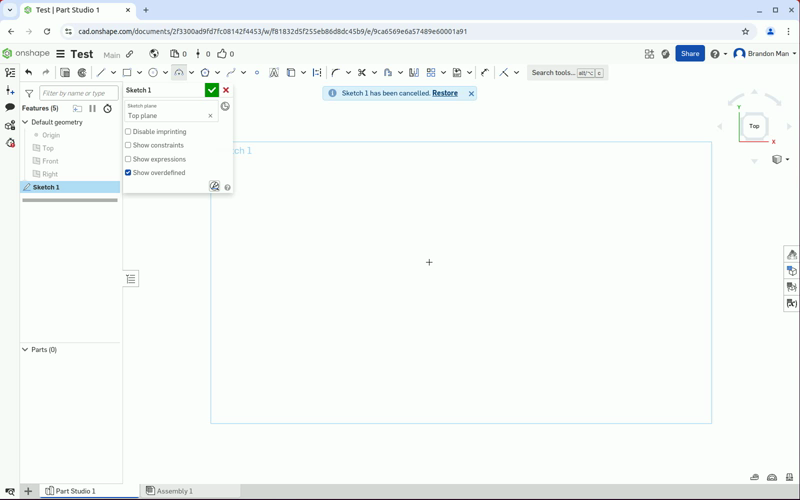
mouse_move(450, 282)
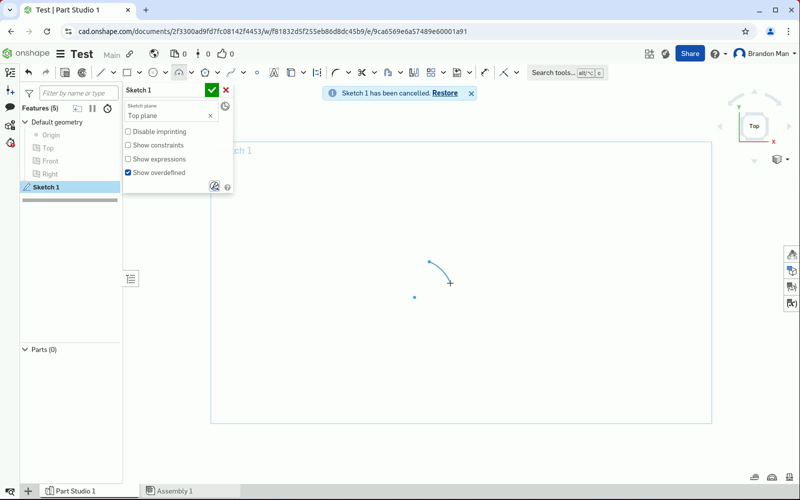
click(450, 282)
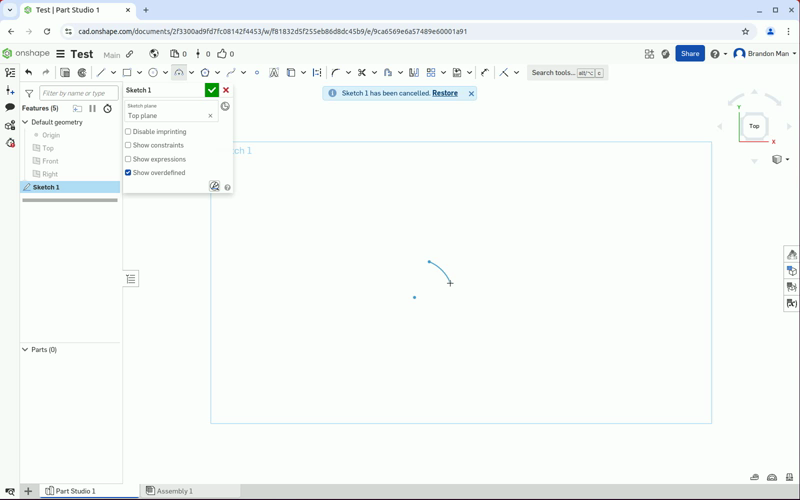
mouse_move(435, 276)
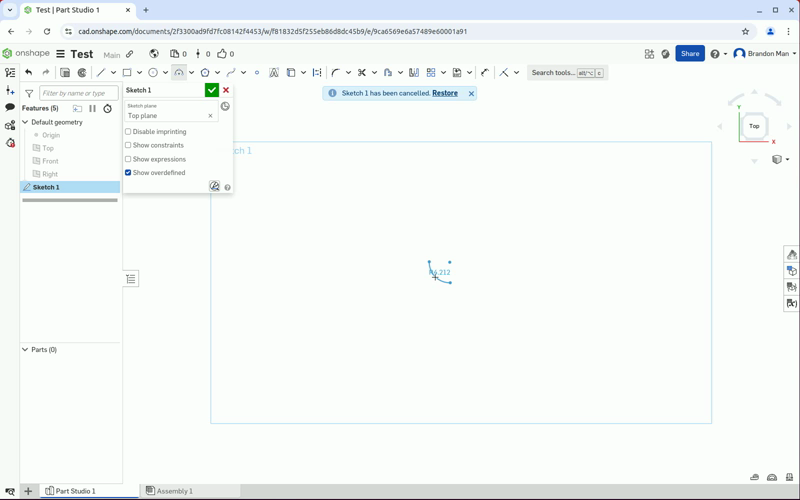
click(435, 276)
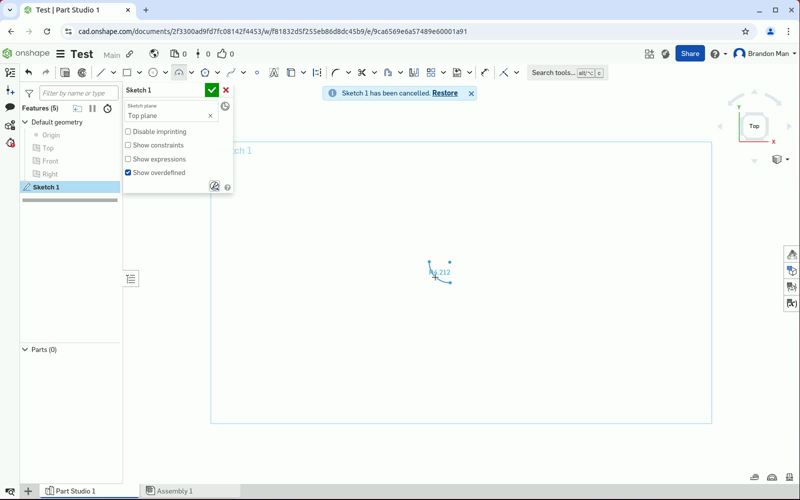
key_up(shift)
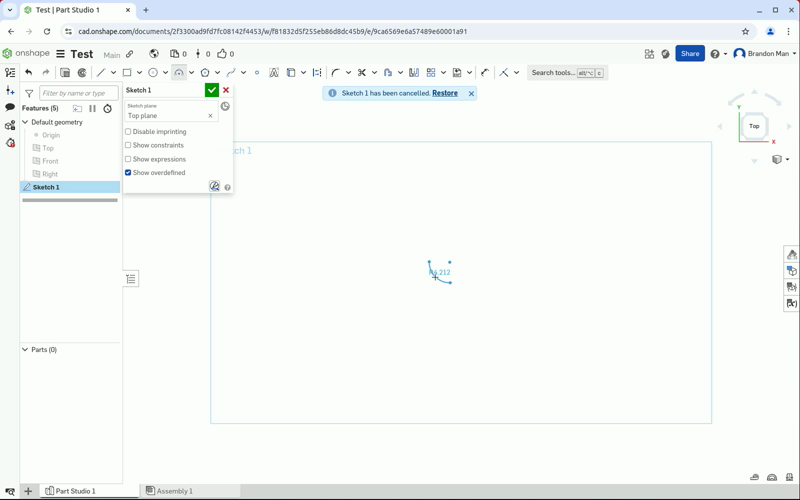
key(esc)
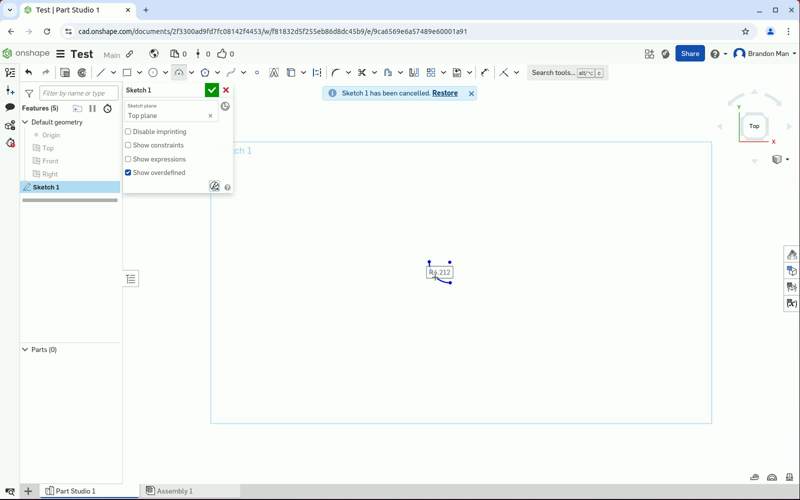
key(l)
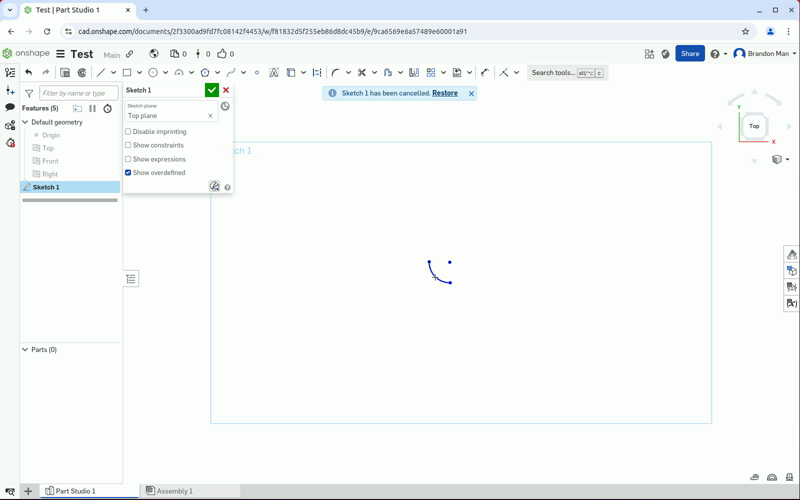
mouse_move(450, 282)
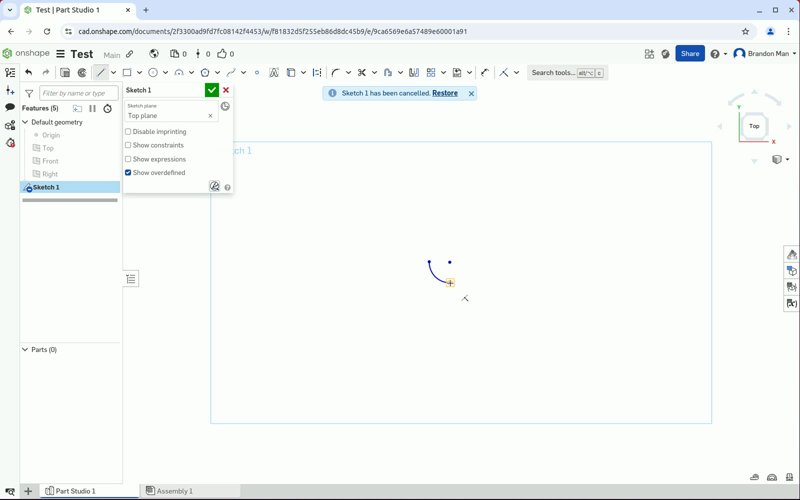
click(450, 282)
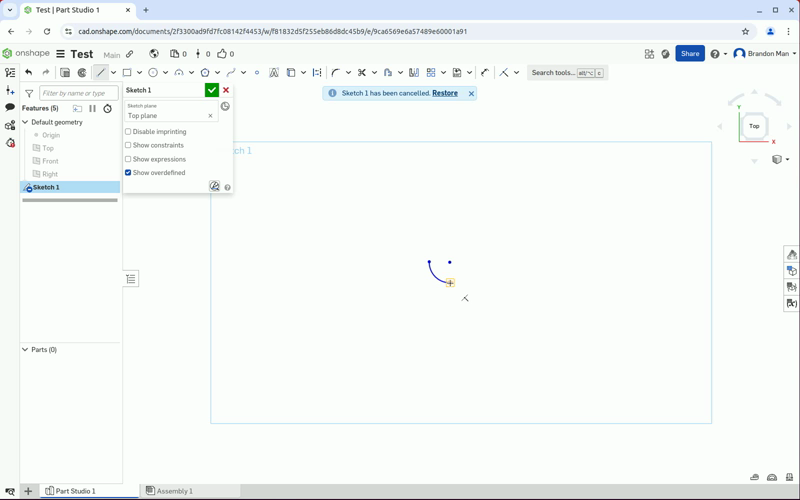
key_down(shift)
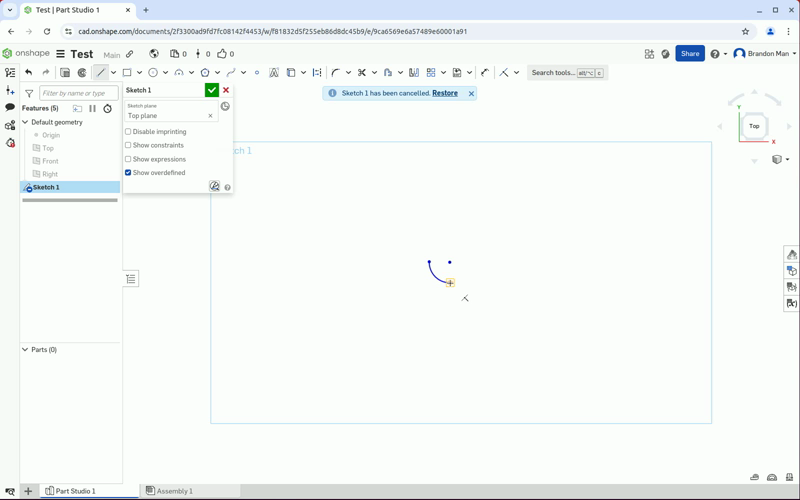
mouse_move(480, 282)
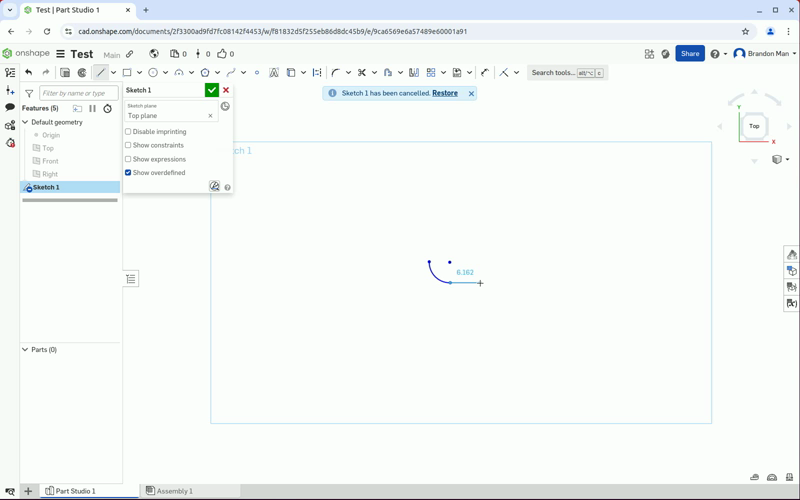
mouse_move(461, 282)
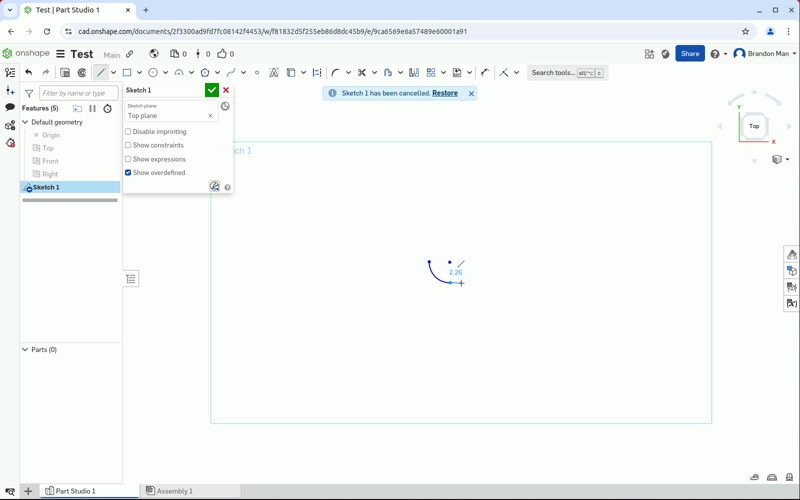
click(461, 282)
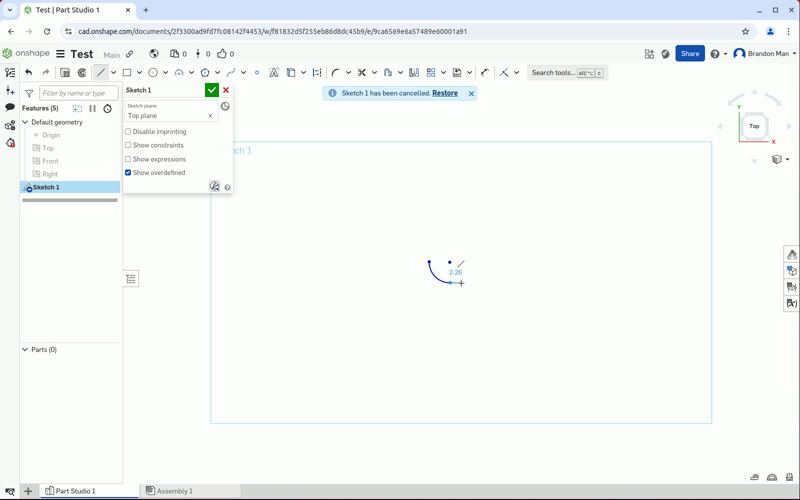
key_up(shift)
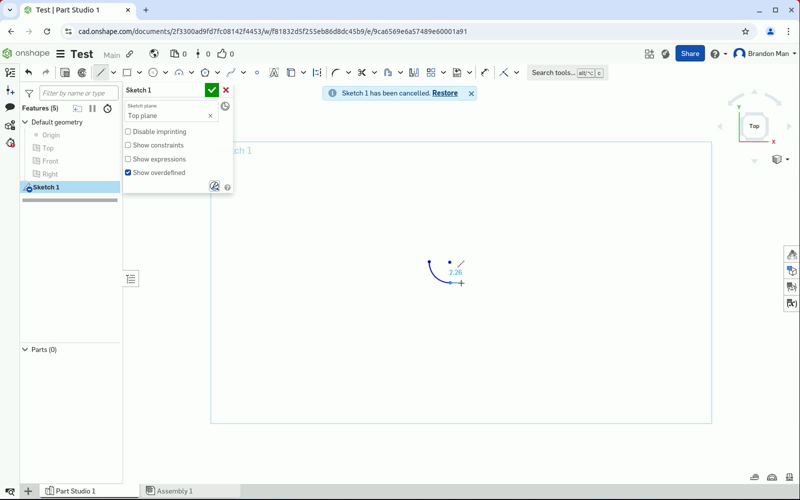
key_down(shift)
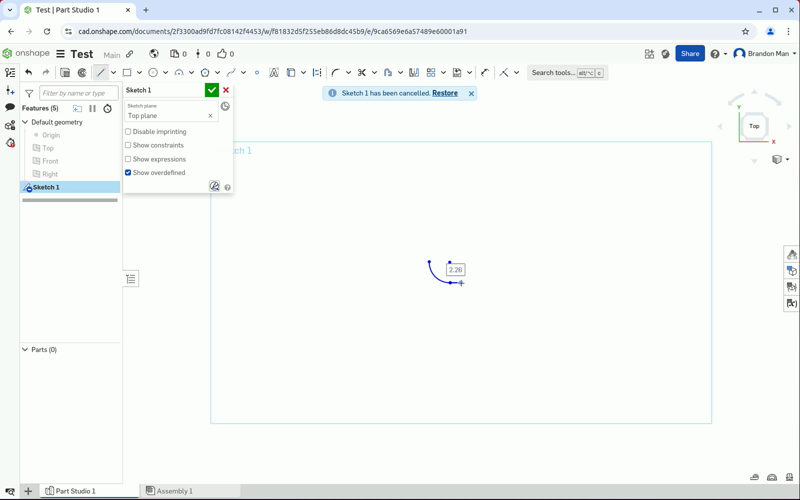
mouse_move(491, 282)
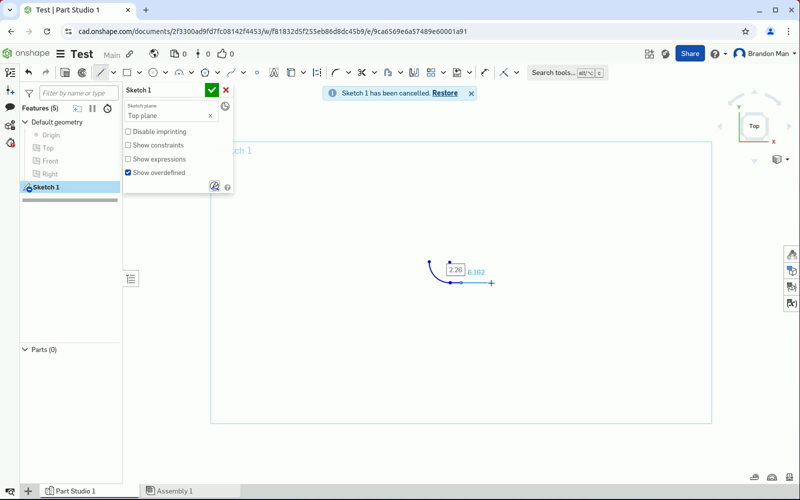
mouse_move(461, 259)
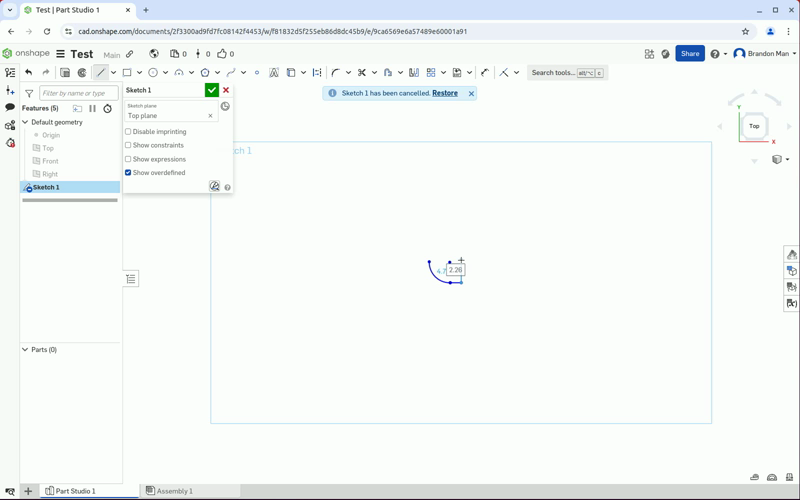
click(461, 259)
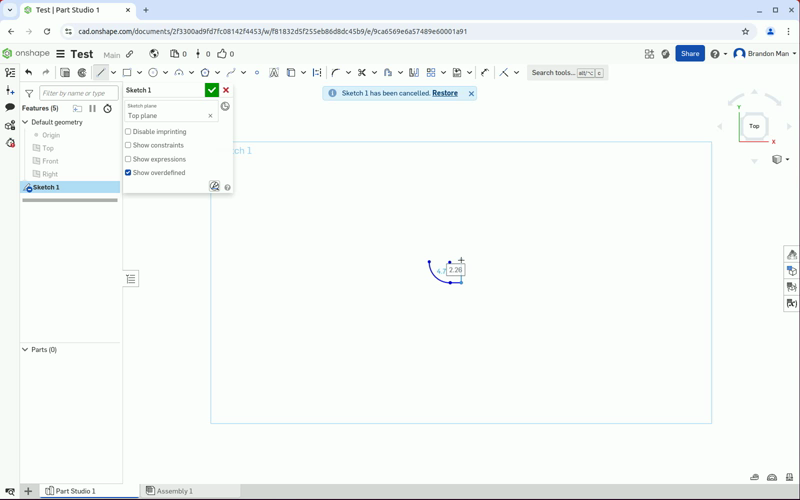
key_up(shift)
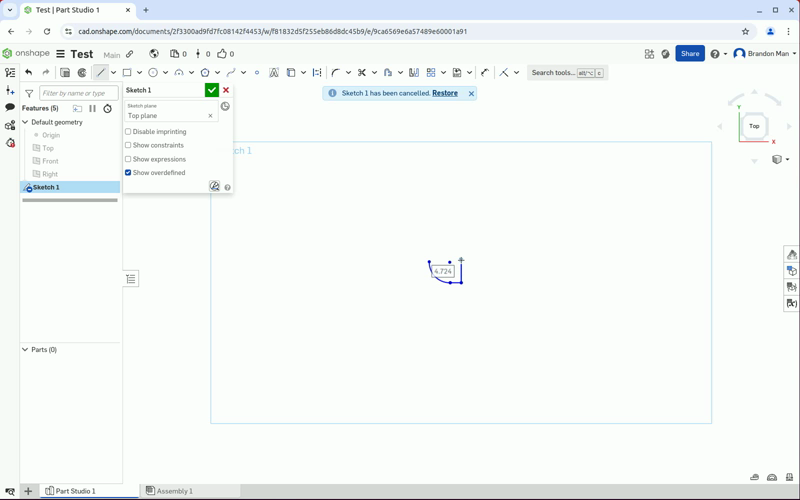
key(esc)
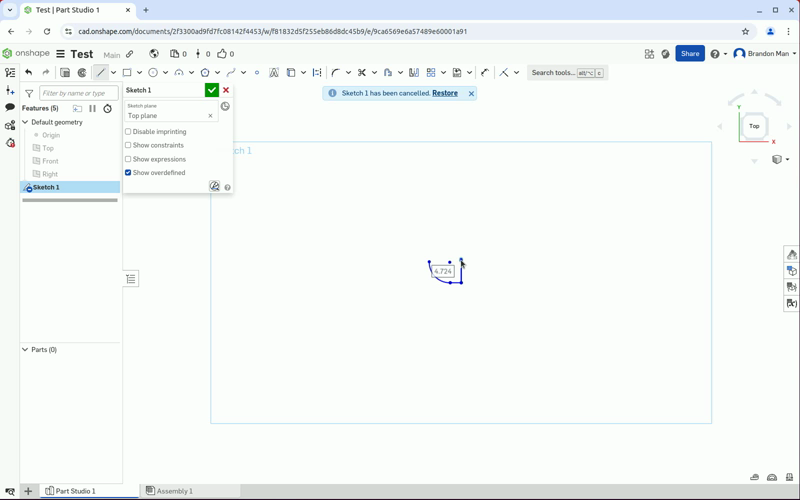
key(a)
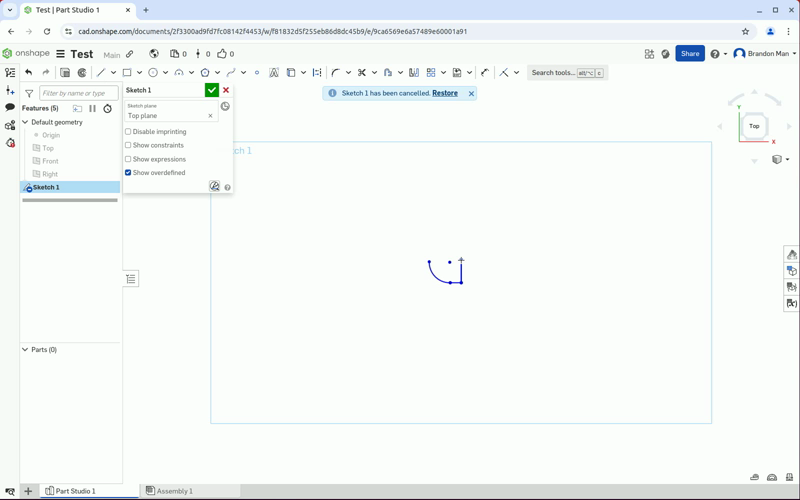
mouse_move(461, 259)
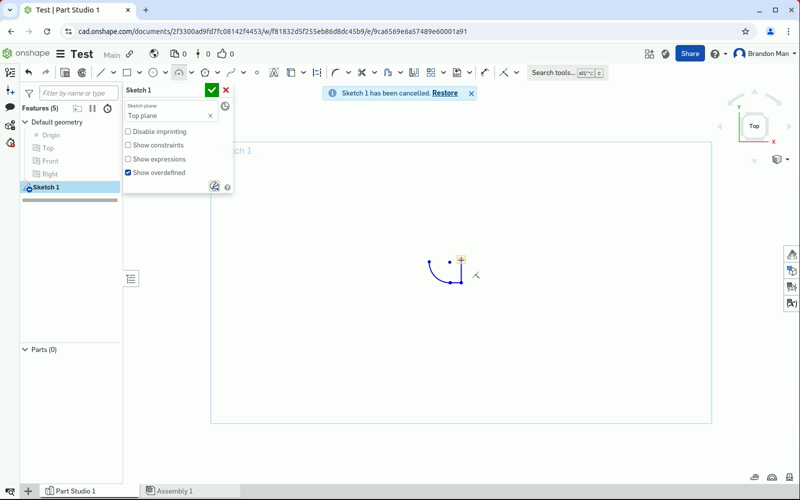
click(461, 259)
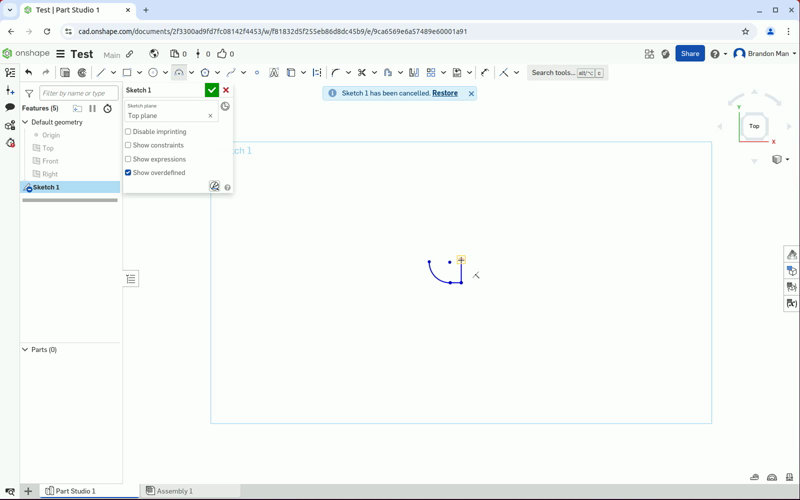
key_down(shift)
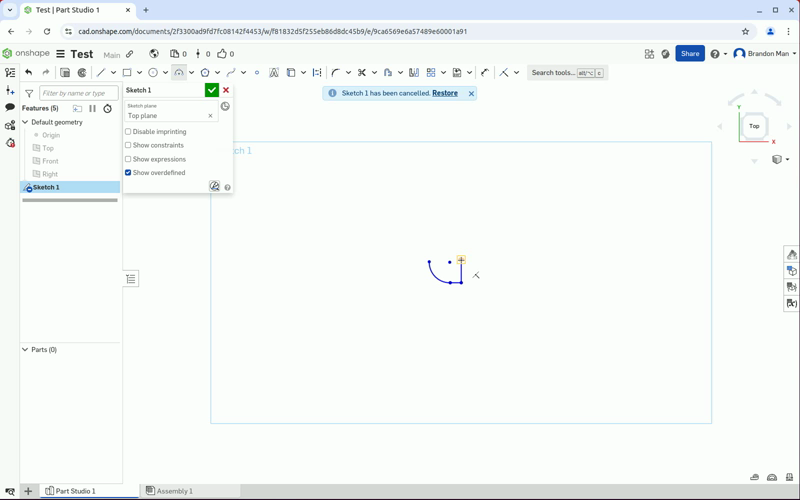
mouse_move(461, 235)
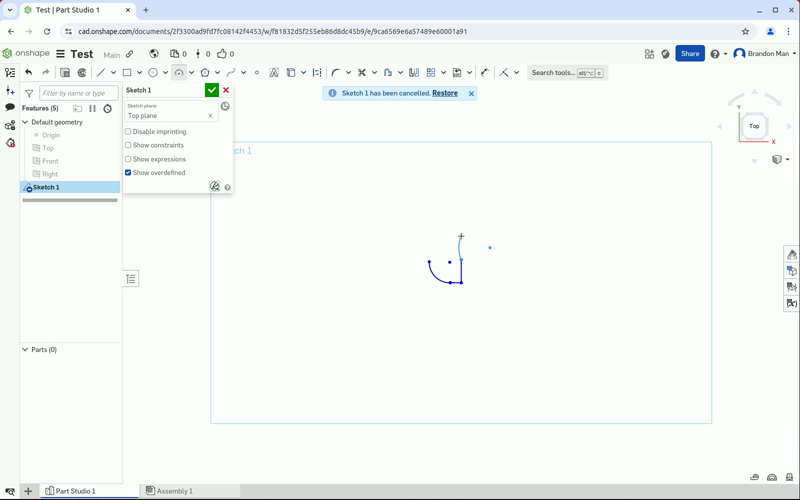
click(461, 235)
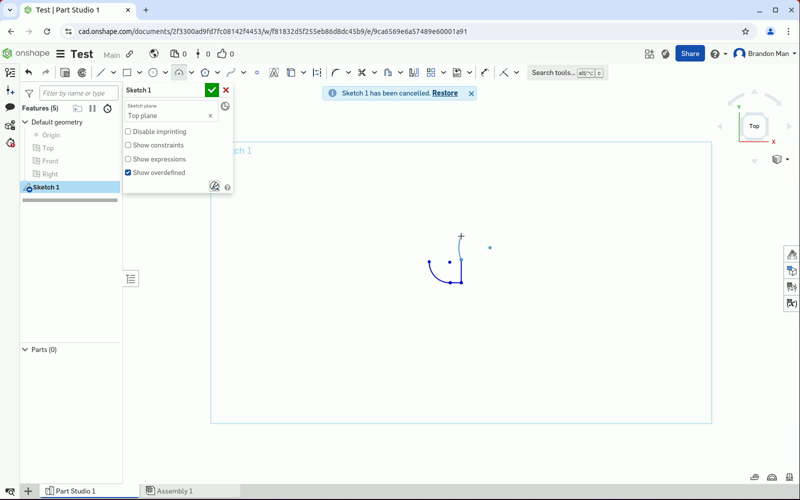
mouse_move(442, 247)
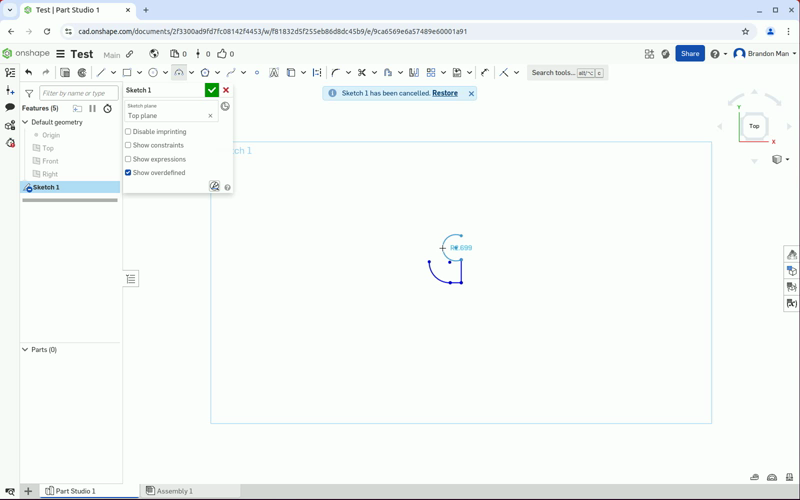
click(442, 247)
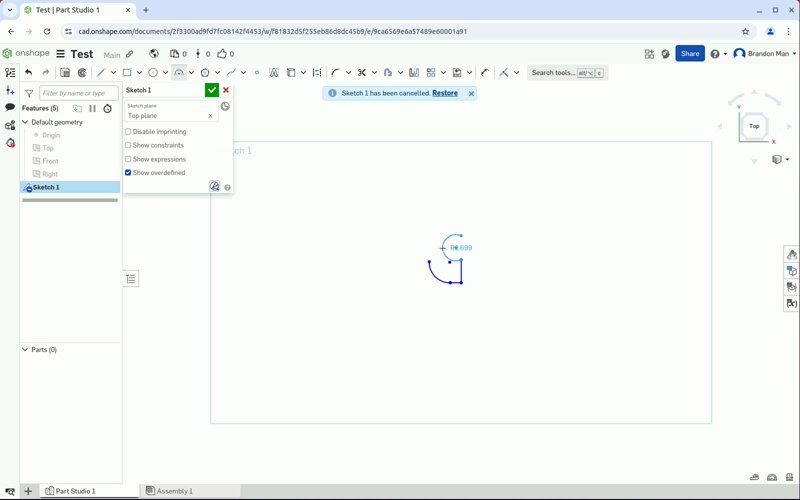
key_up(shift)
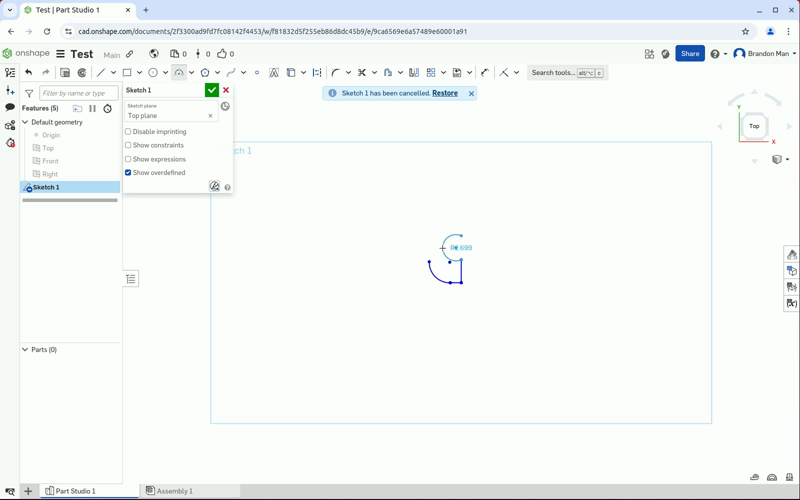
key(esc)
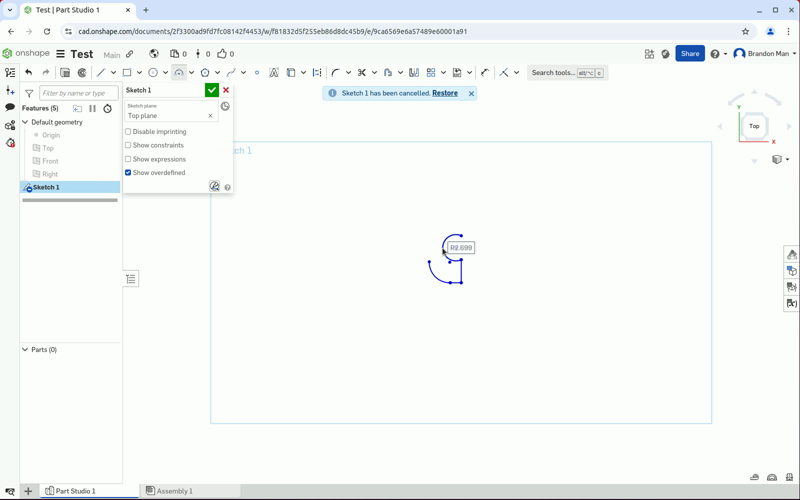
key(l)
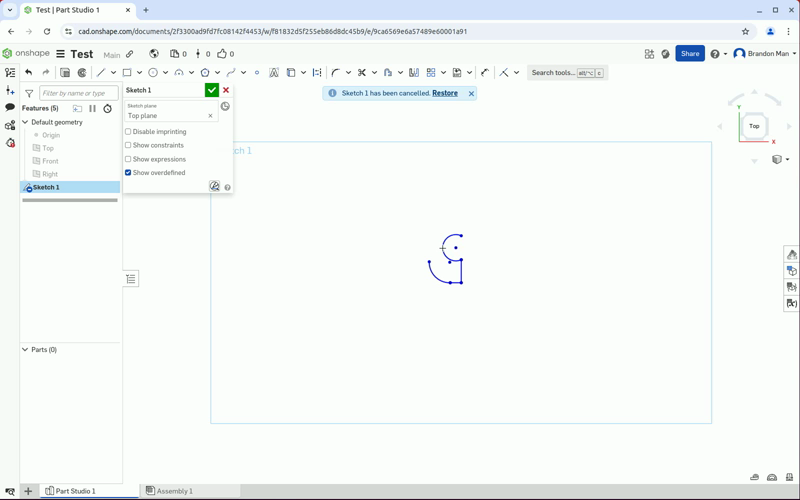
mouse_move(461, 235)
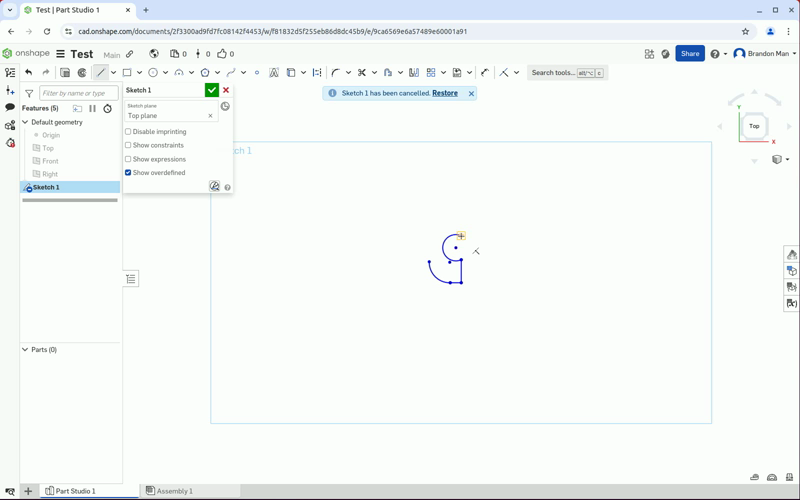
click(461, 235)
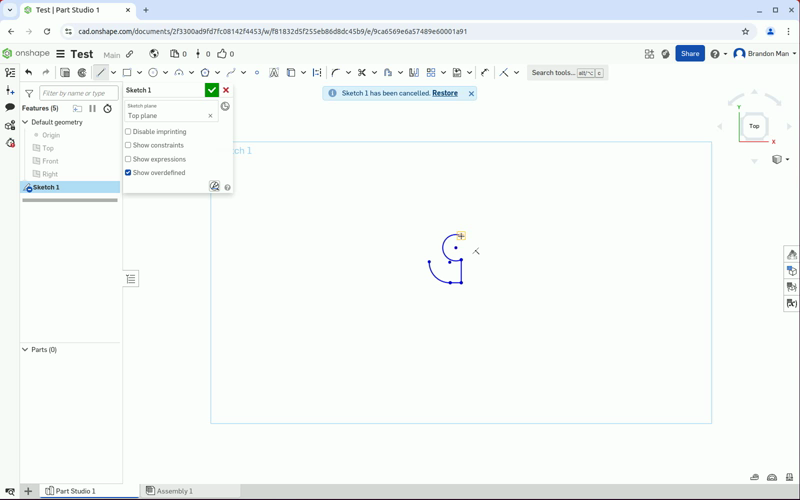
key_down(shift)
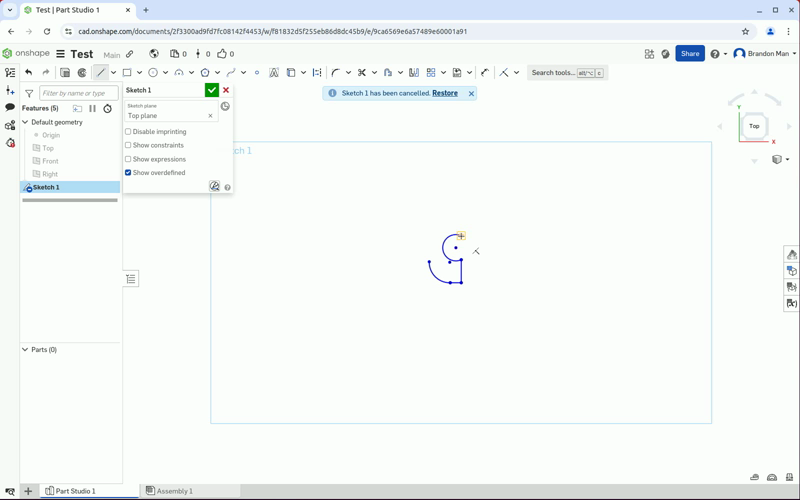
mouse_move(461, 170)
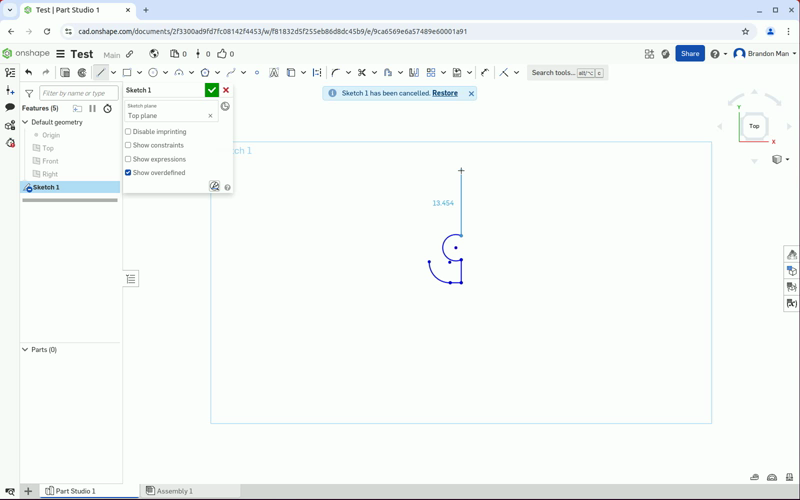
click(461, 170)
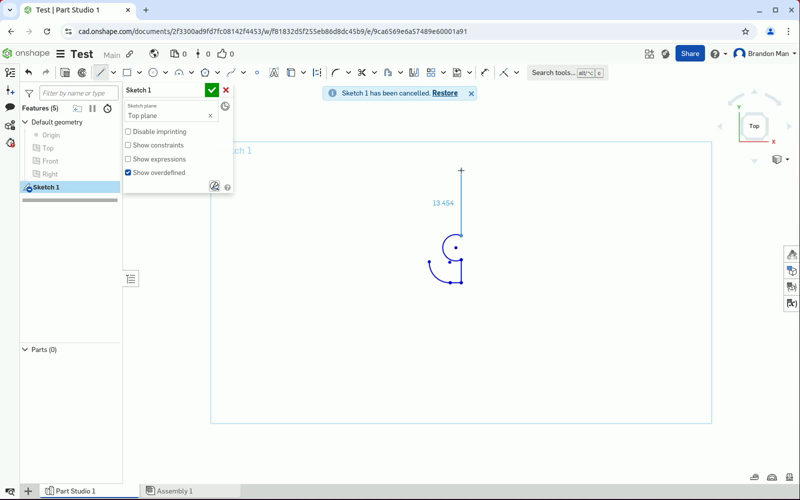
key_up(shift)
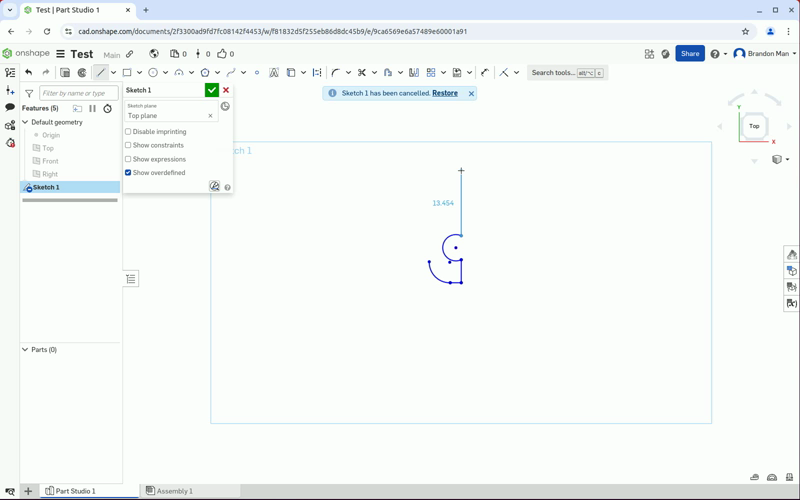
key_down(shift)
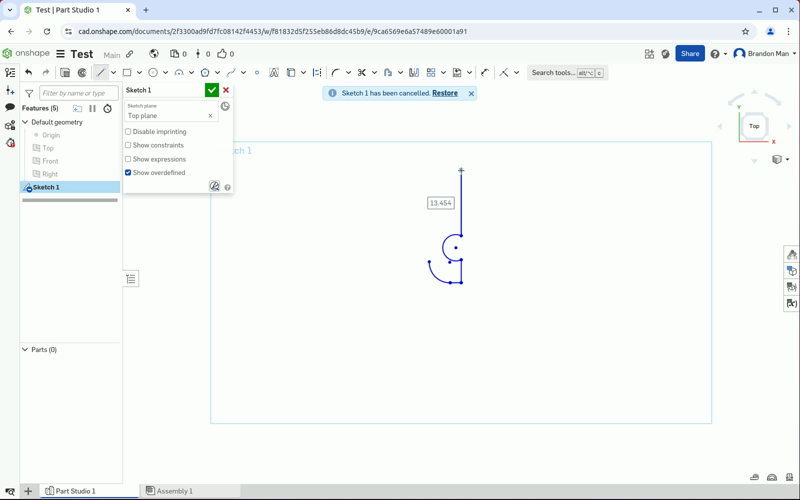
mouse_move(491, 170)
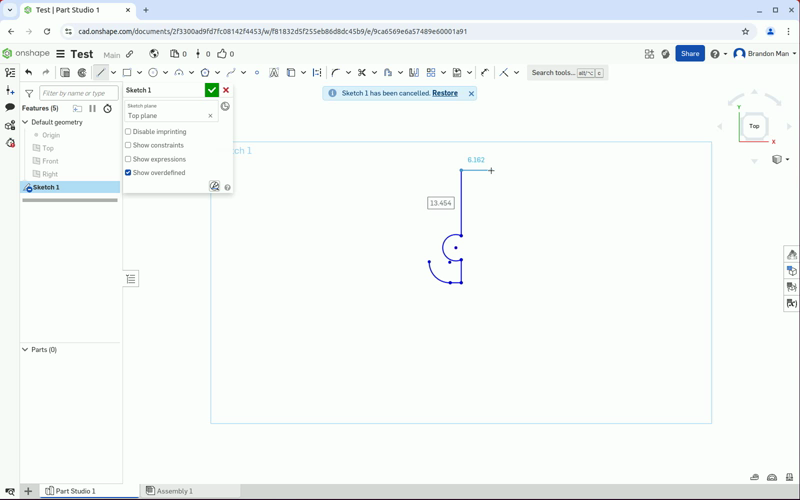
mouse_move(450, 170)
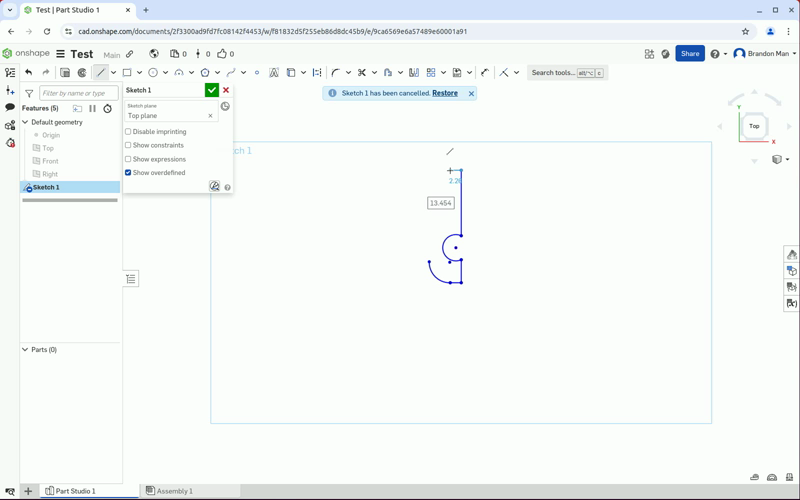
click(450, 170)
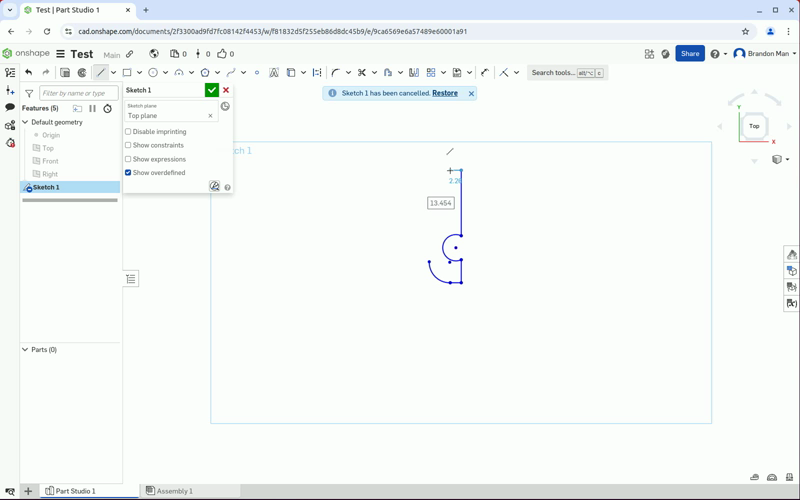
key_up(shift)
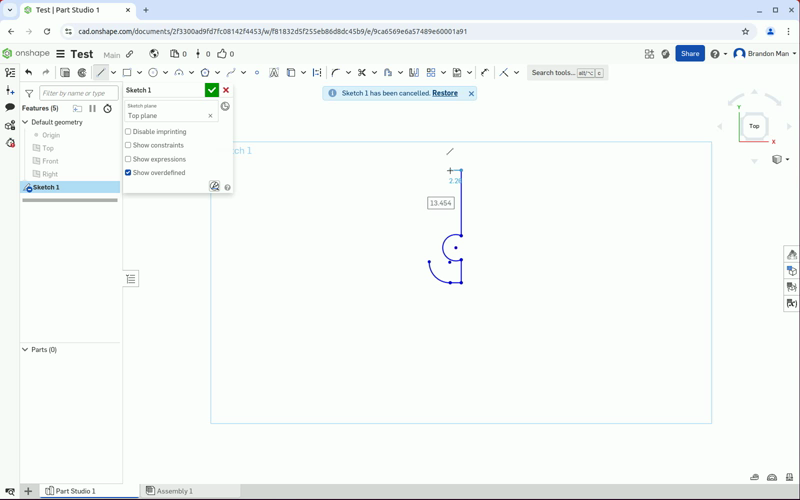
key(esc)
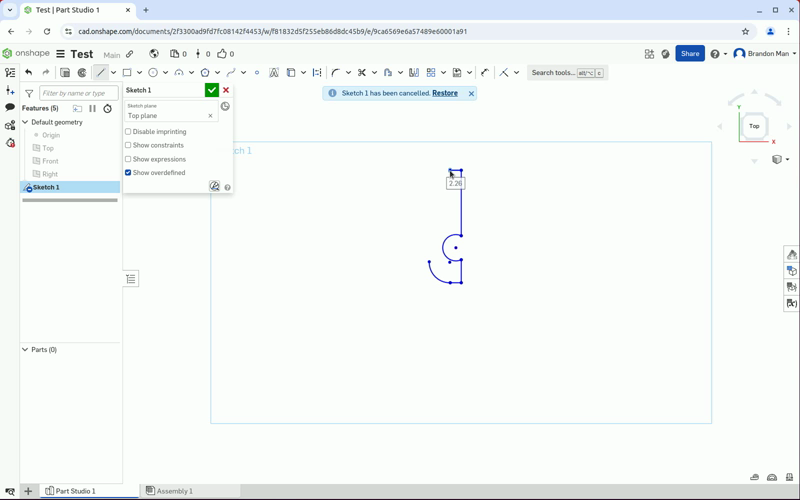
key(a)
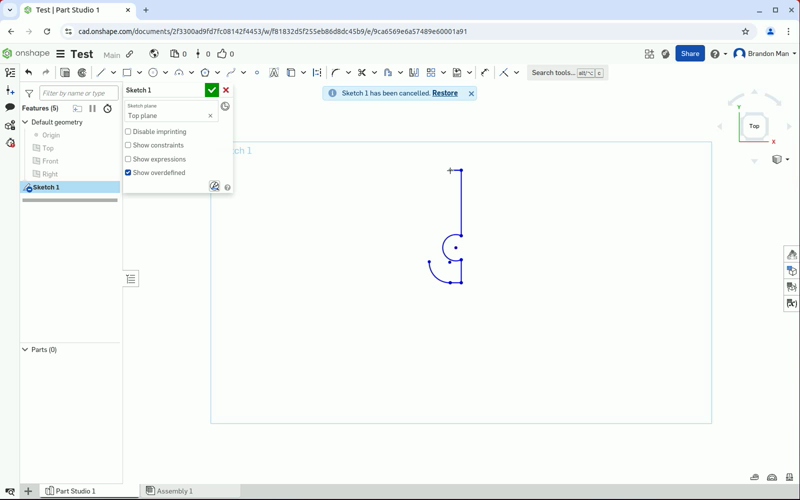
mouse_move(450, 170)
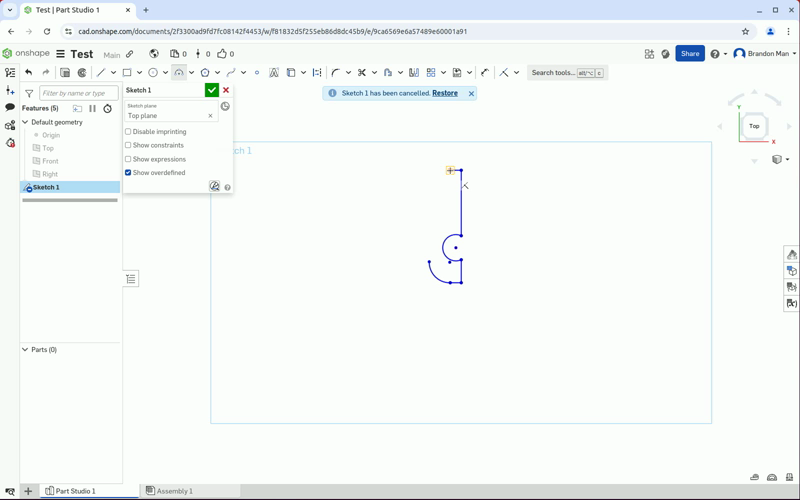
click(450, 170)
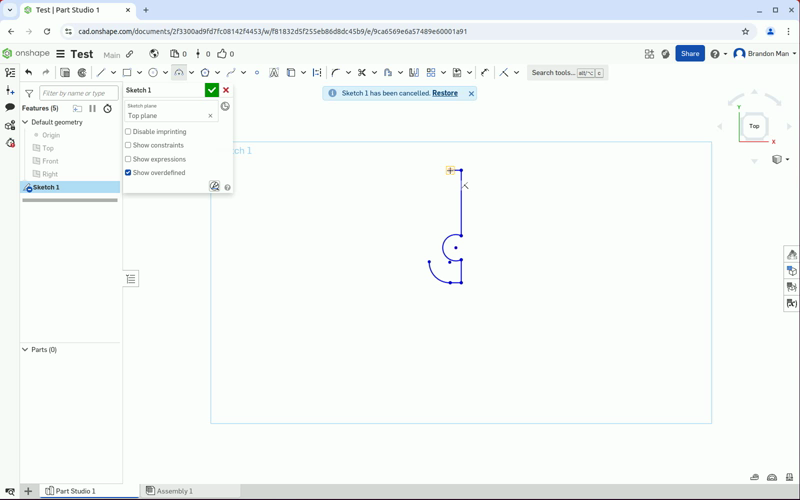
key_down(shift)
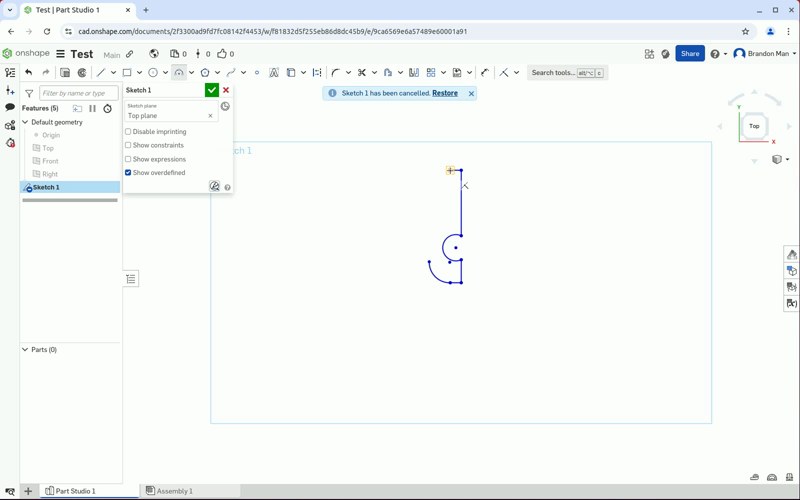
mouse_move(429, 191)
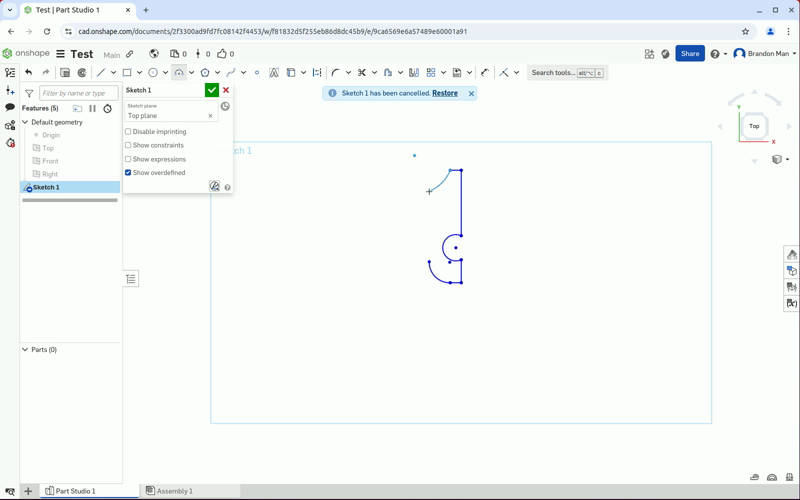
click(429, 191)
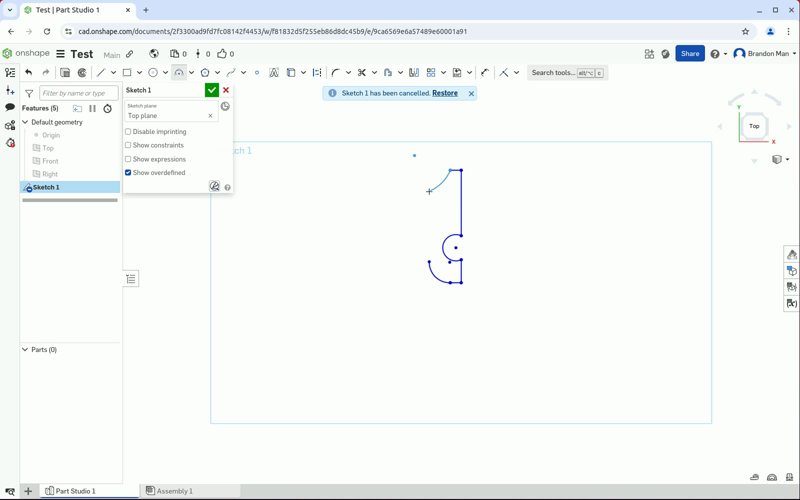
mouse_move(435, 176)
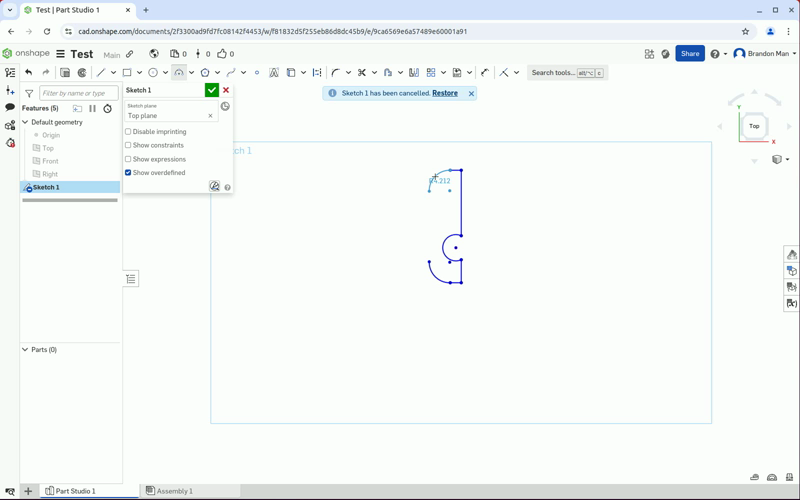
click(435, 176)
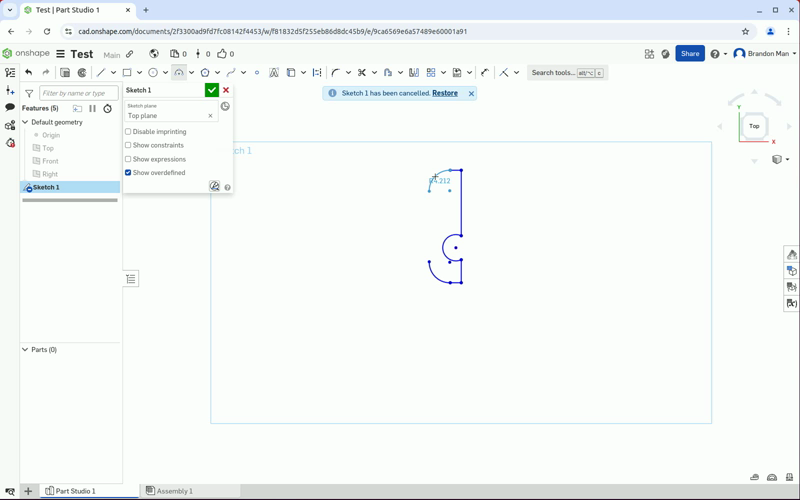
key_up(shift)
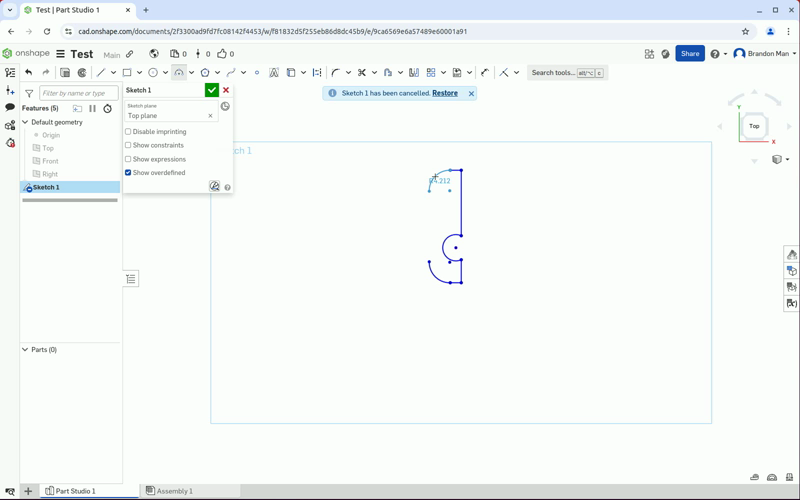
key(esc)
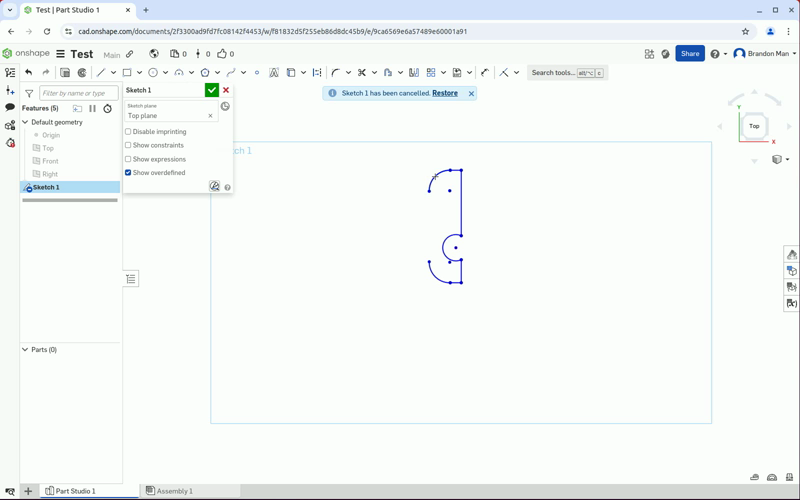
key(l)
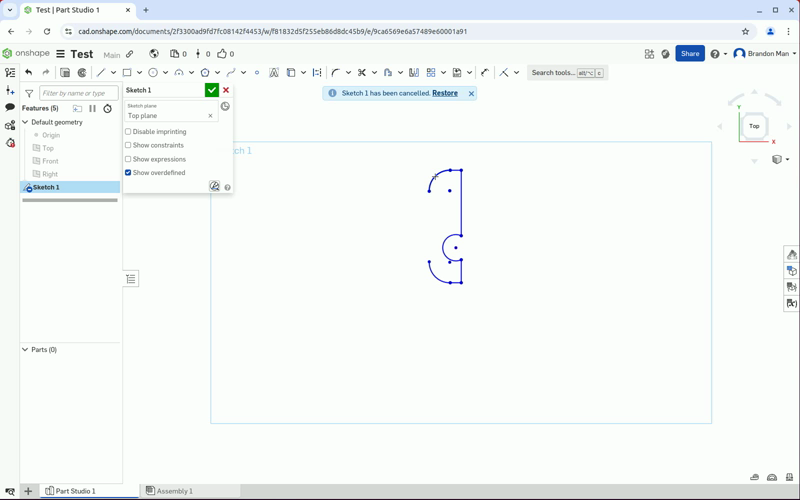
mouse_move(429, 191)
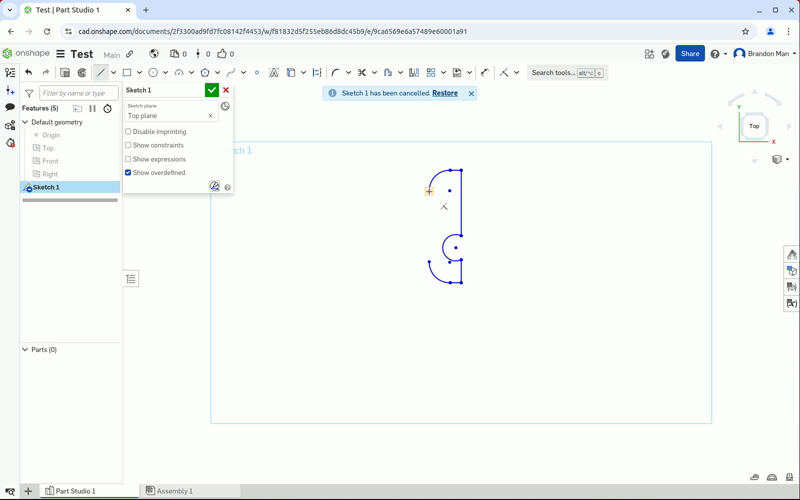
click(429, 191)
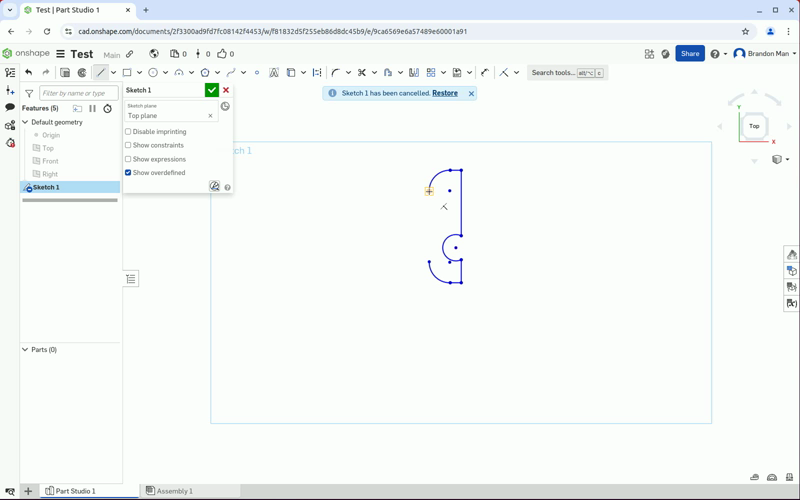
key_down(shift)
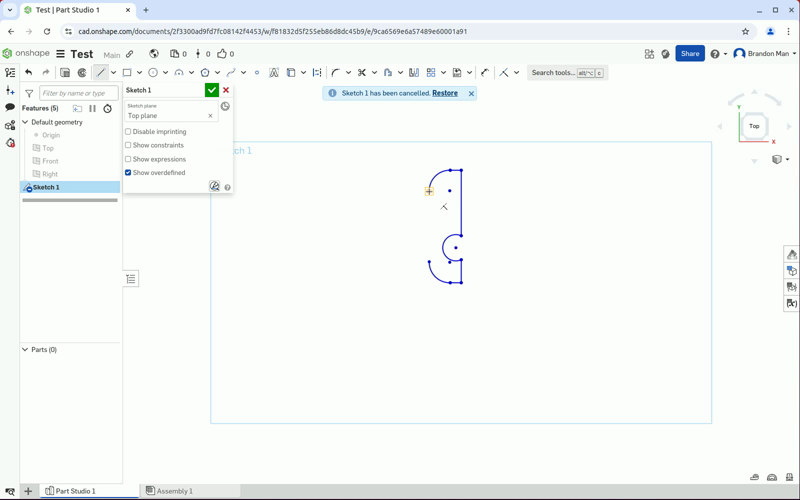
mouse_move(429, 261)
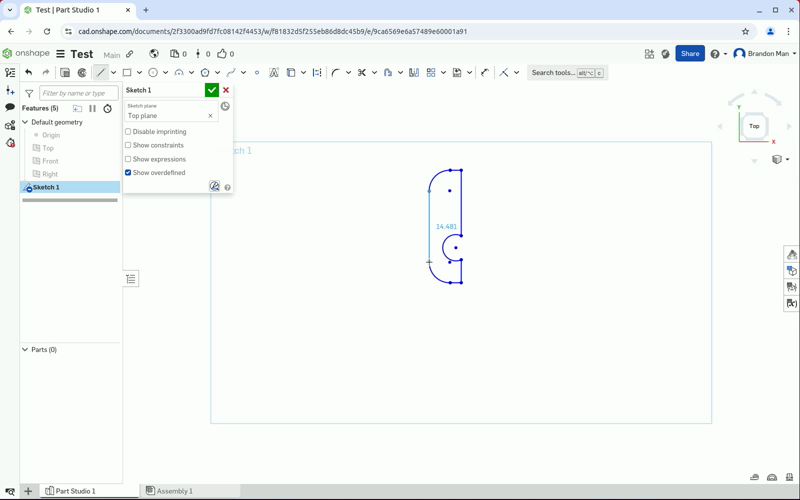
key_up(shift)
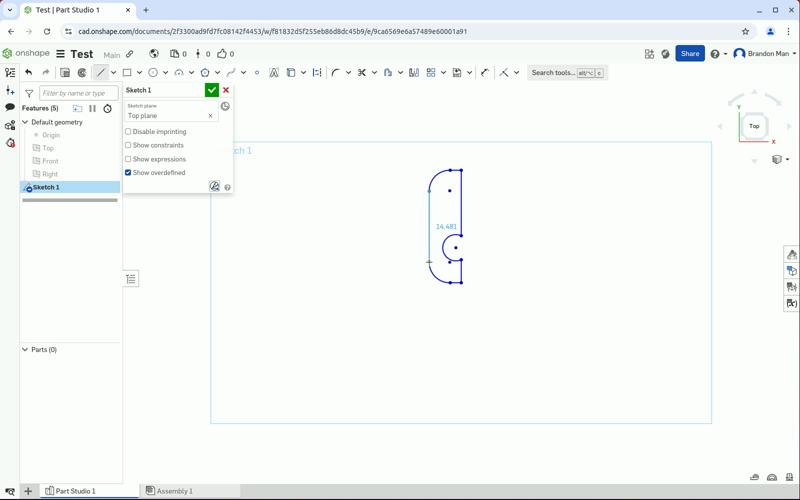
click(429, 261)
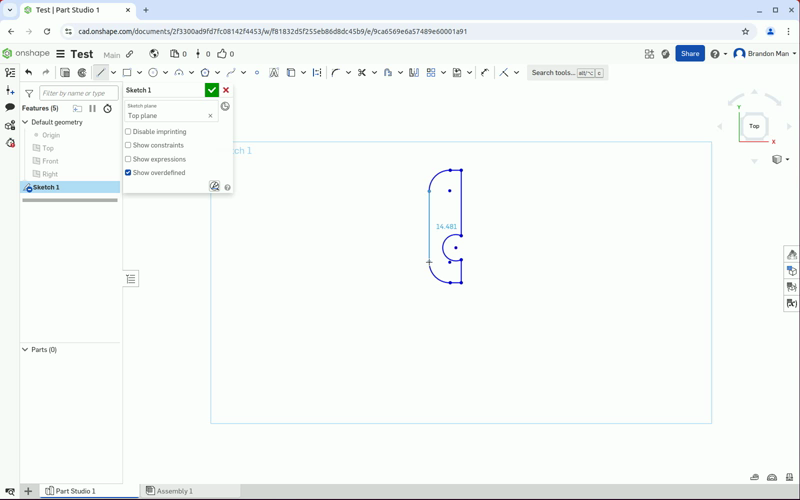
key(esc)
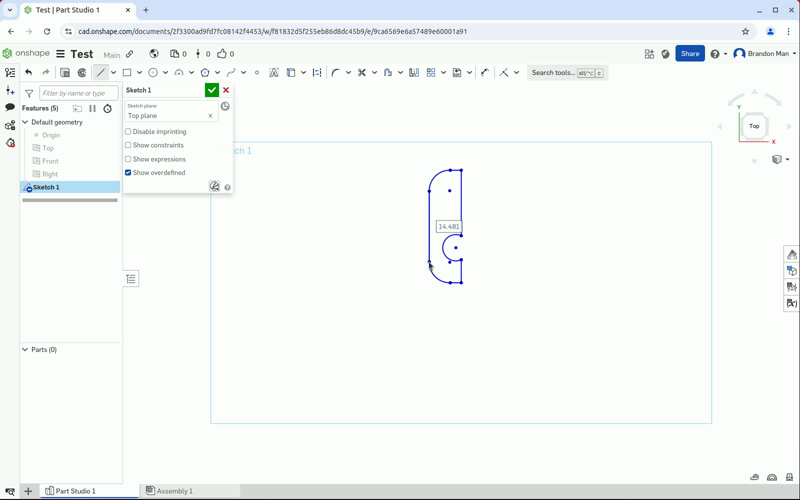
mouse_move(439, 181)
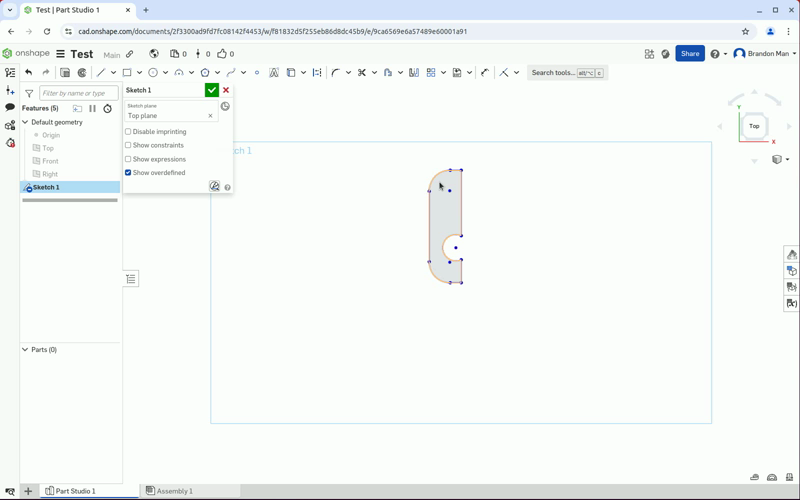
click(439, 181)
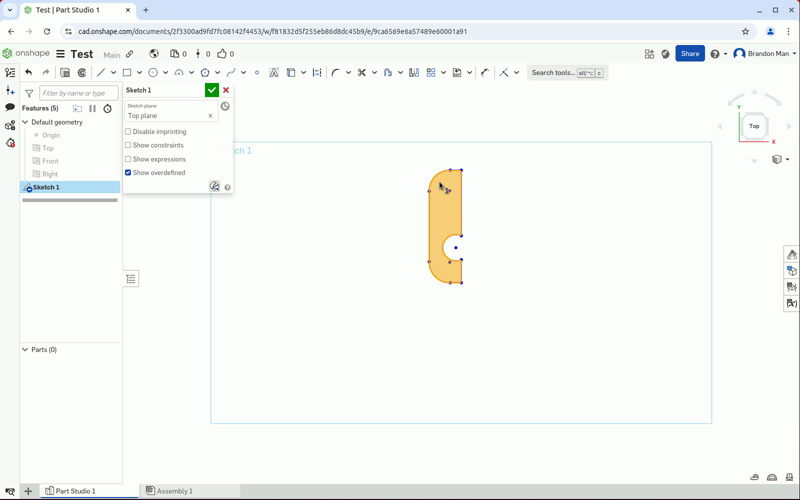
mouse_move(73, 352)
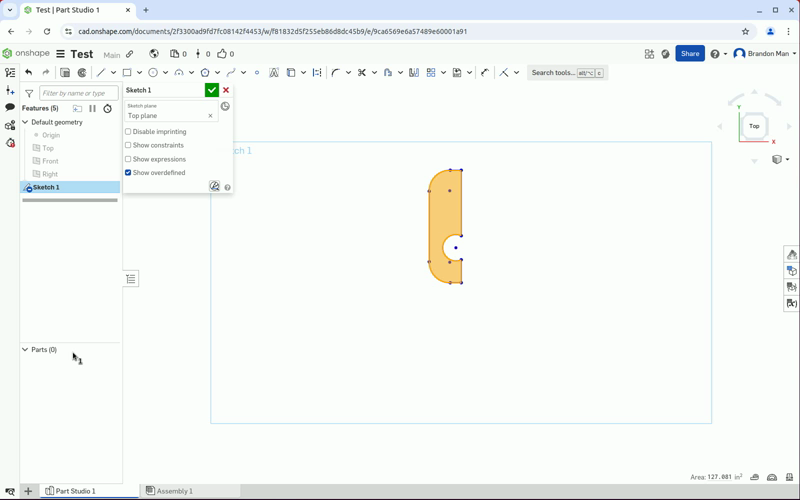
key(shift+y)
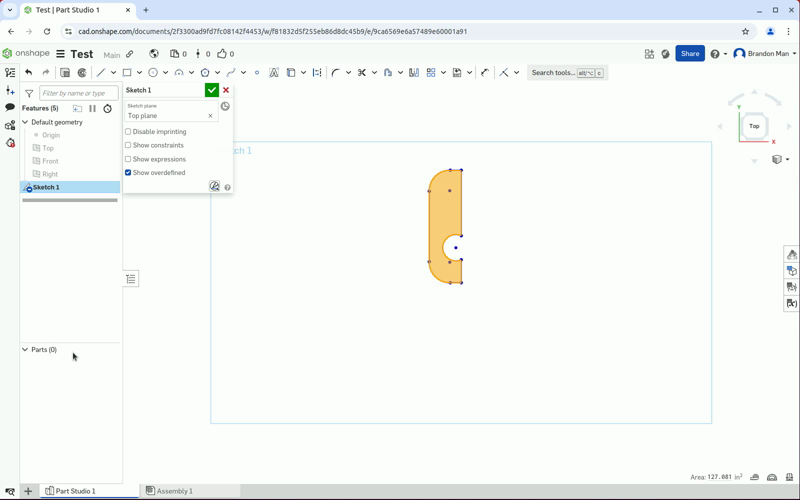
key(shift+e)
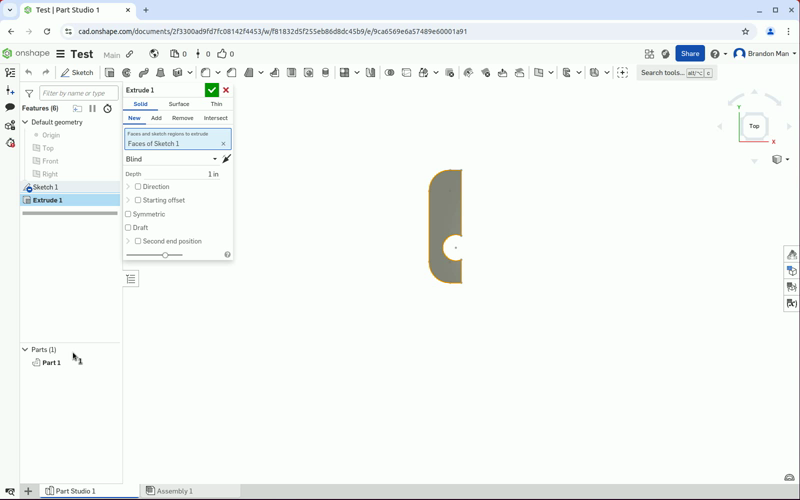
mouse_move(143, 106)
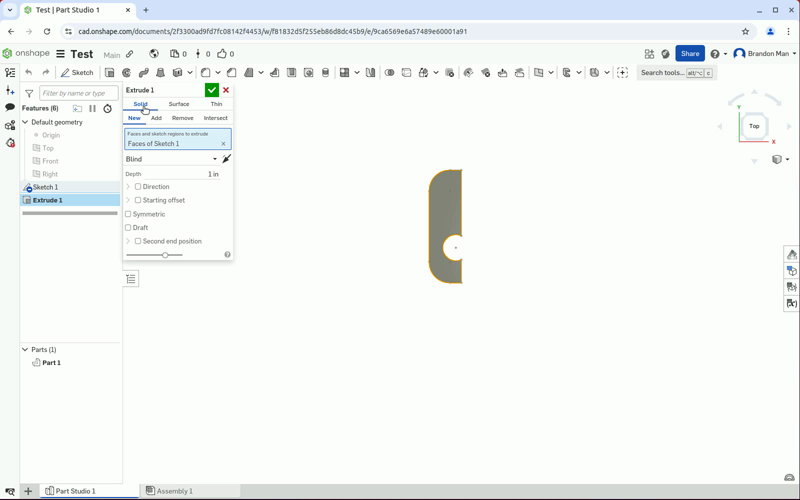
click(143, 106)
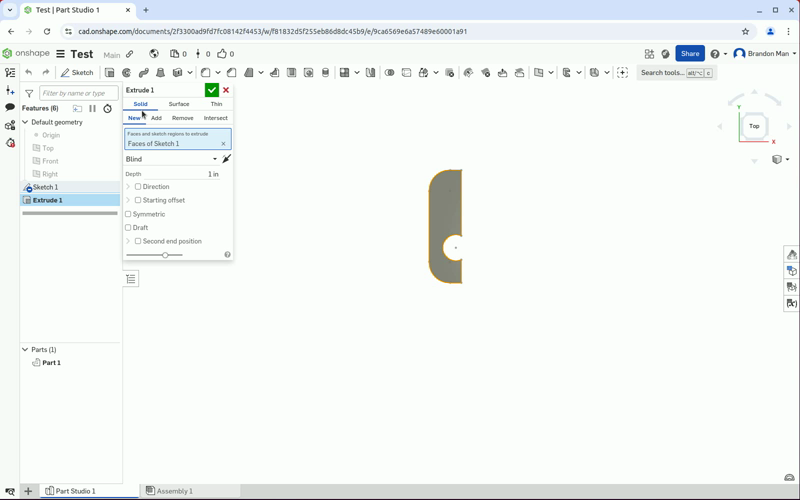
mouse_move(137, 120)
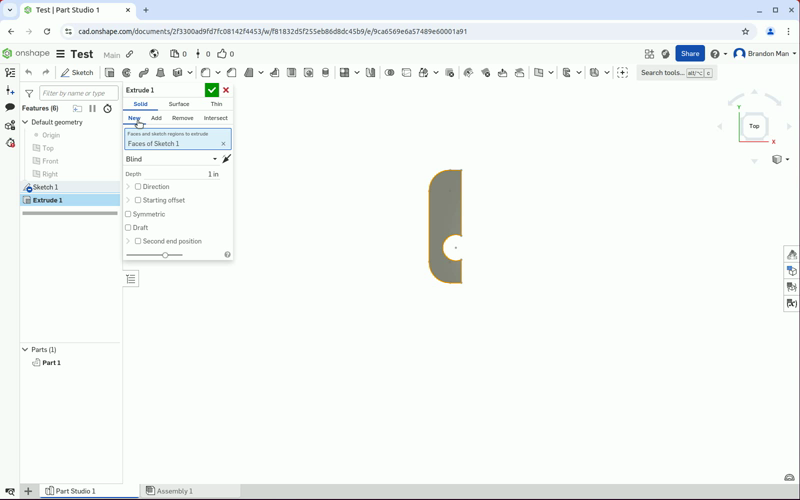
click(137, 120)
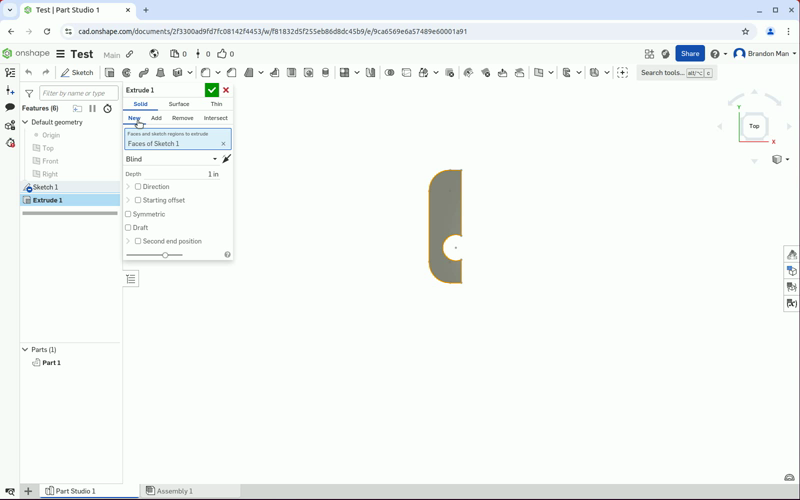
key(tab, 4)
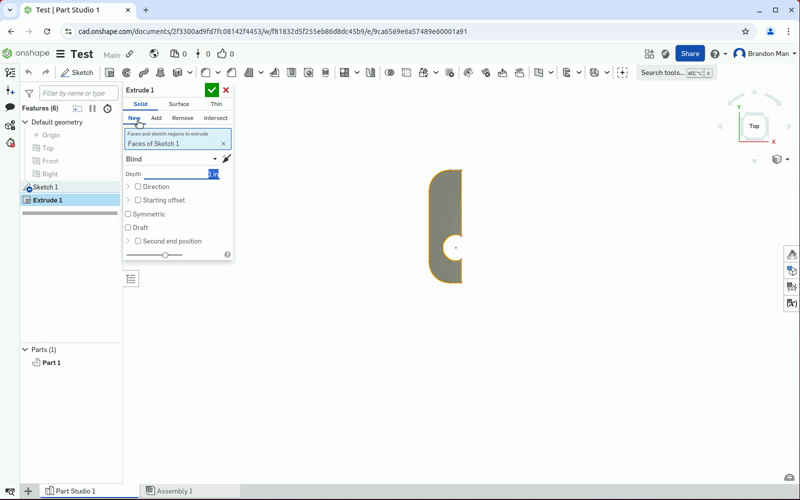
text(7.943)
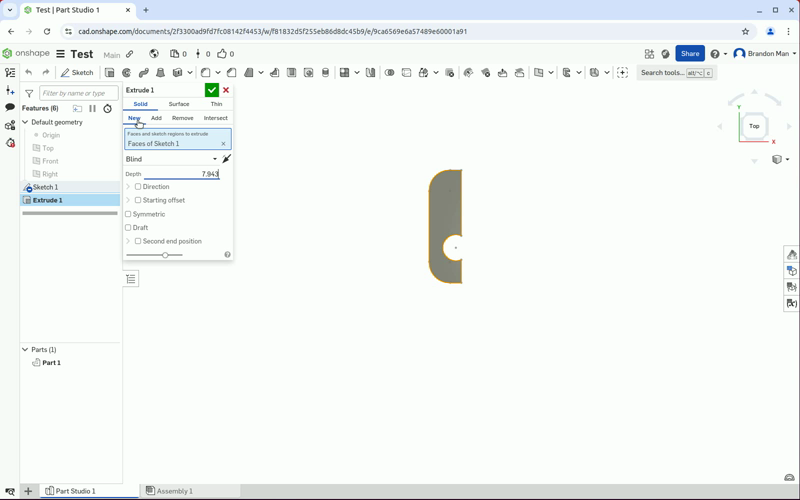
key(enter)
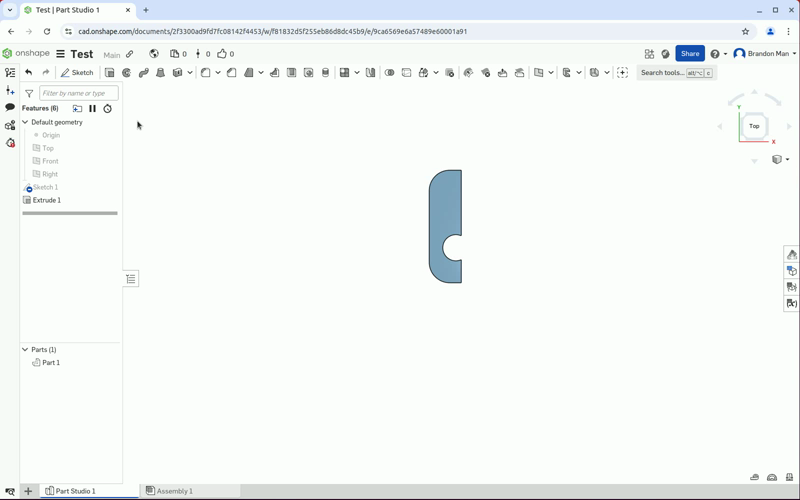
key(shift+h)
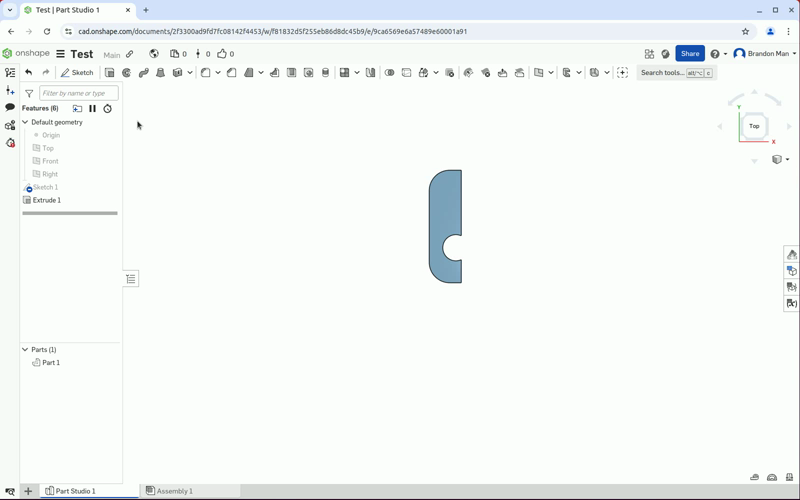
key(shift+h)
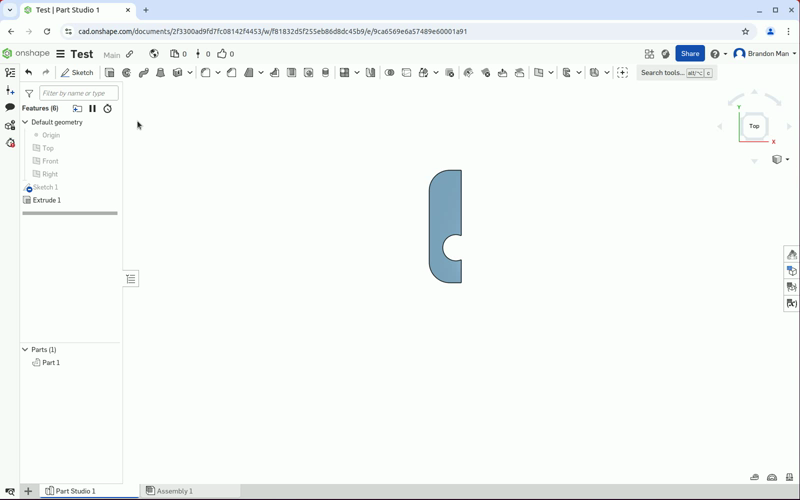
mouse_move(73, 189)
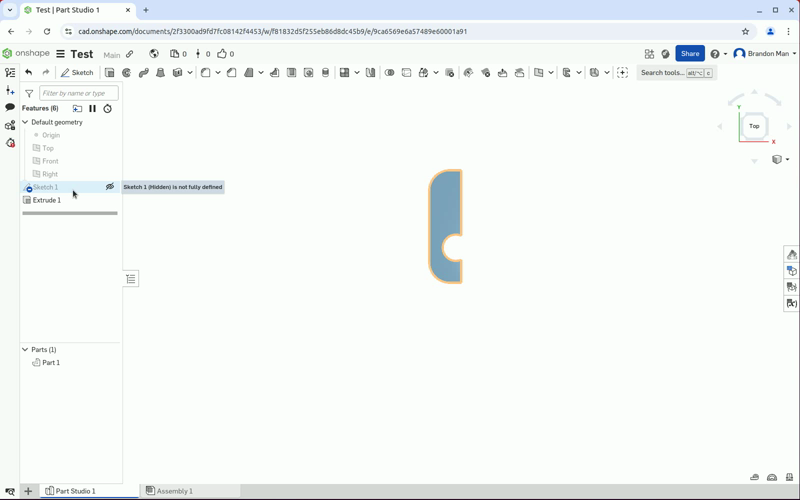
click(73, 189)
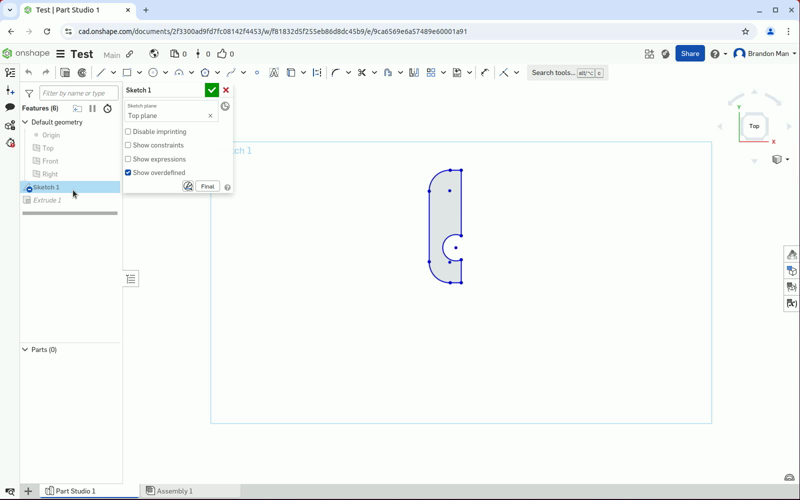
mouse_move(229, 92)
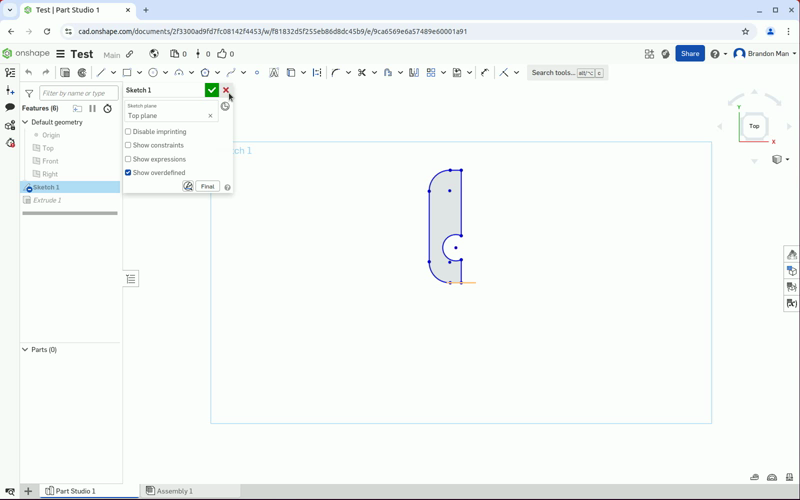
click(229, 92)
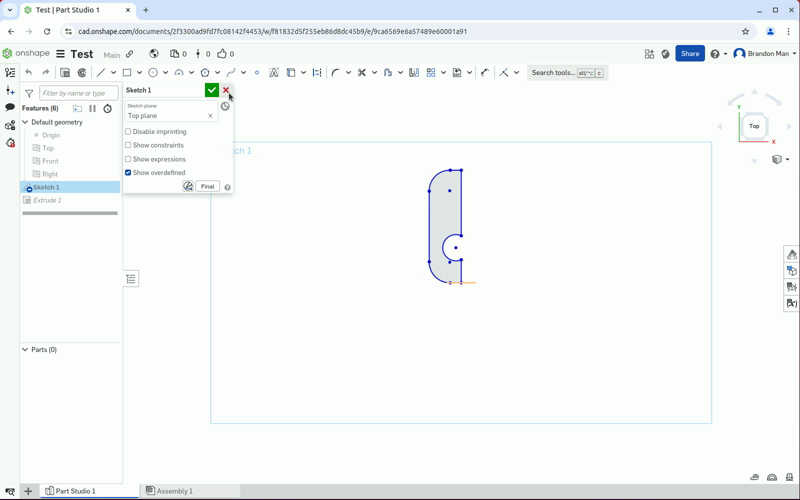
key(shift+s)
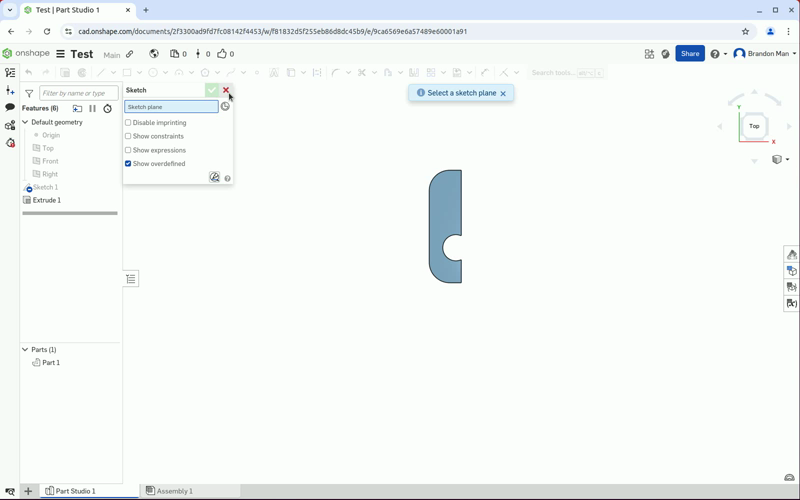
mouse_move(73, 150)
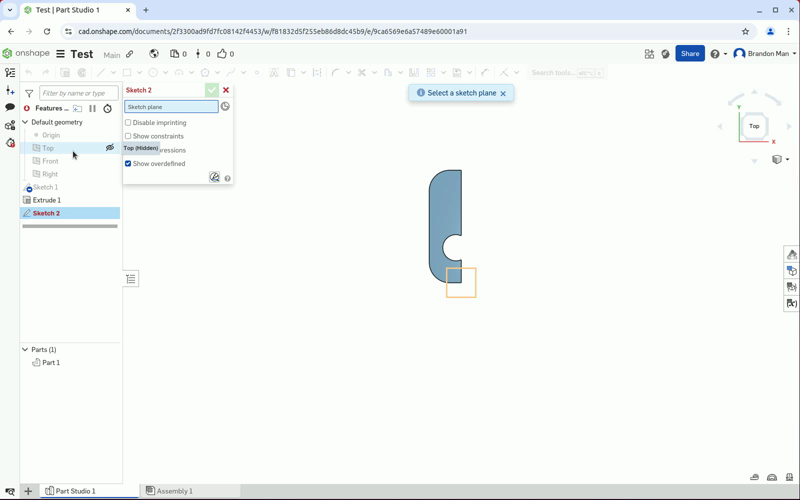
click(73, 150)
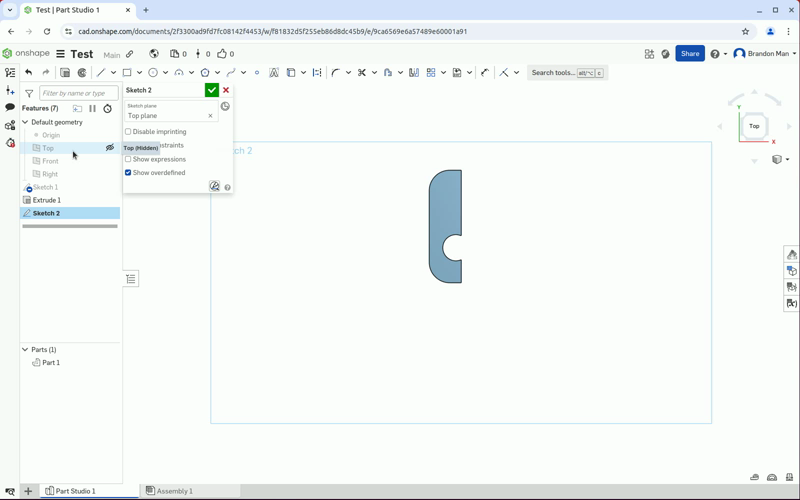
mouse_move(73, 352)
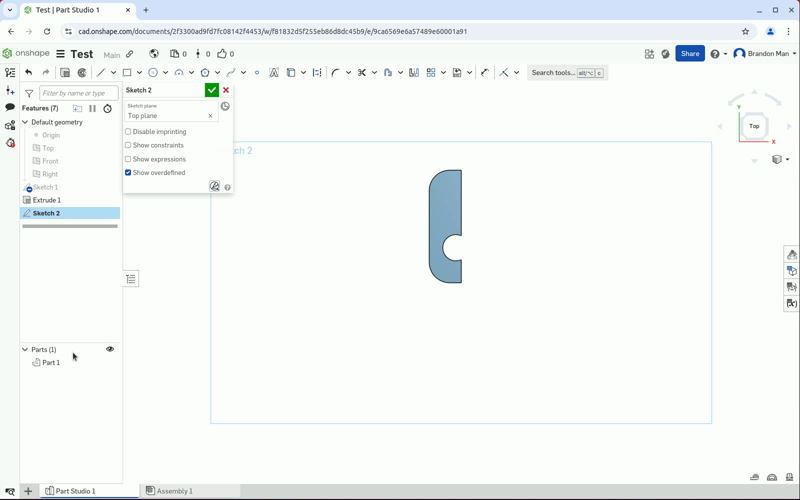
key(y)
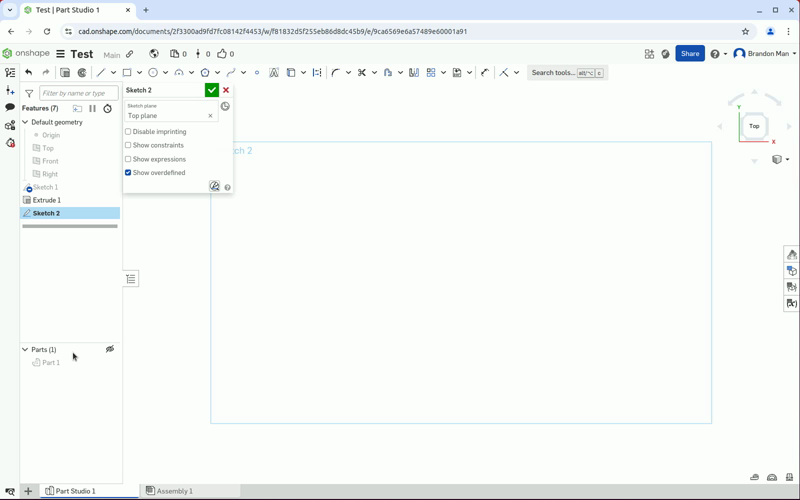
key(l)
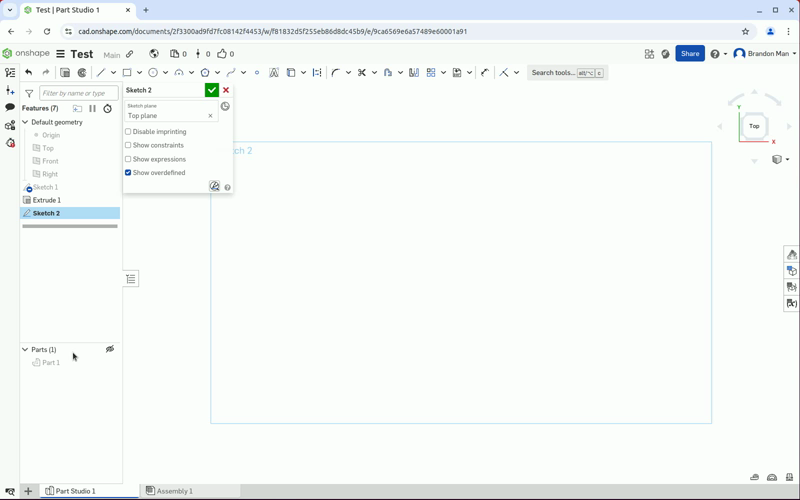
key_down(shift)
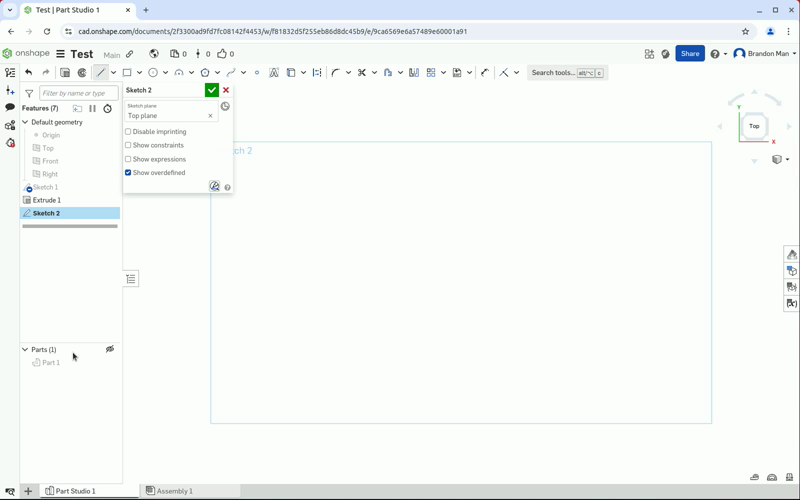
mouse_move(460, 282)
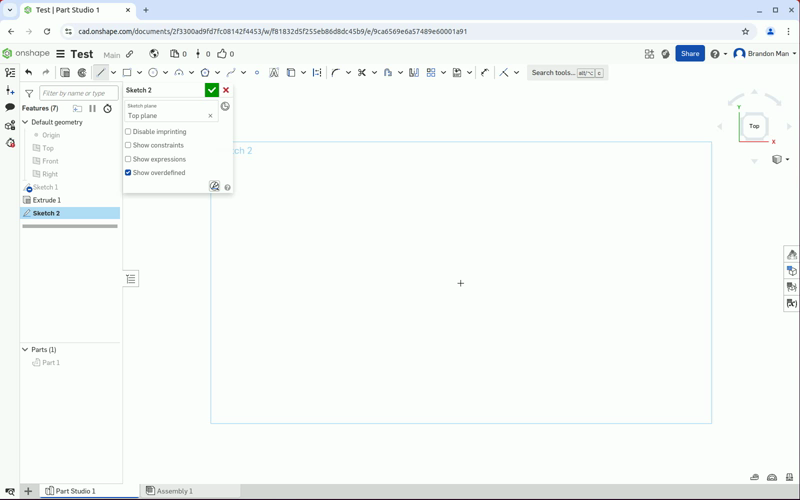
click(460, 282)
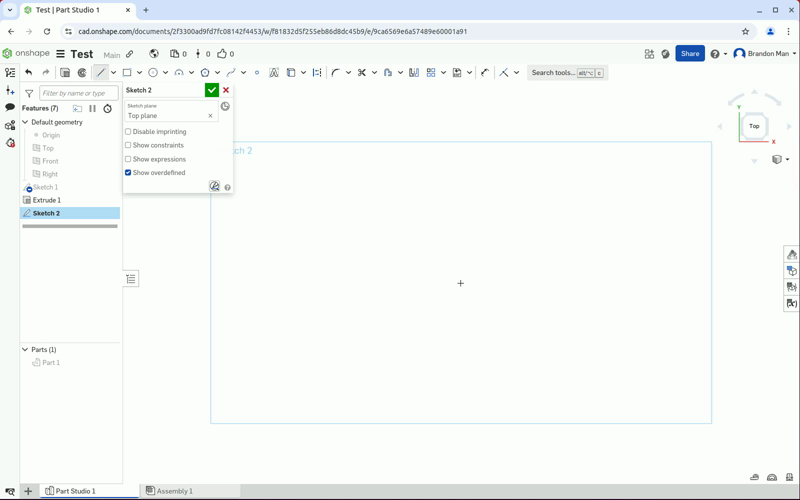
key_up(shift)
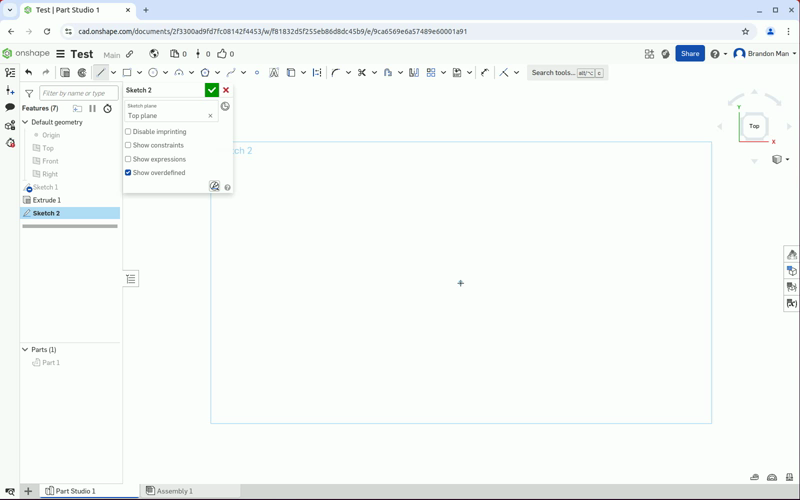
key_down(shift)
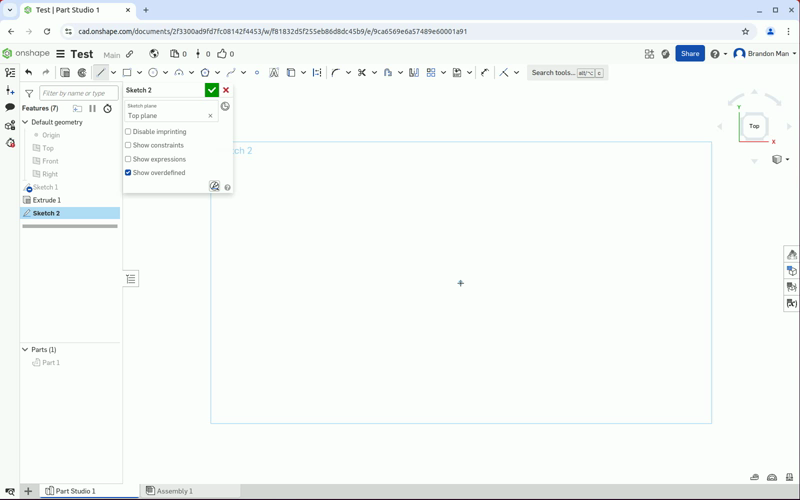
mouse_move(528, 282)
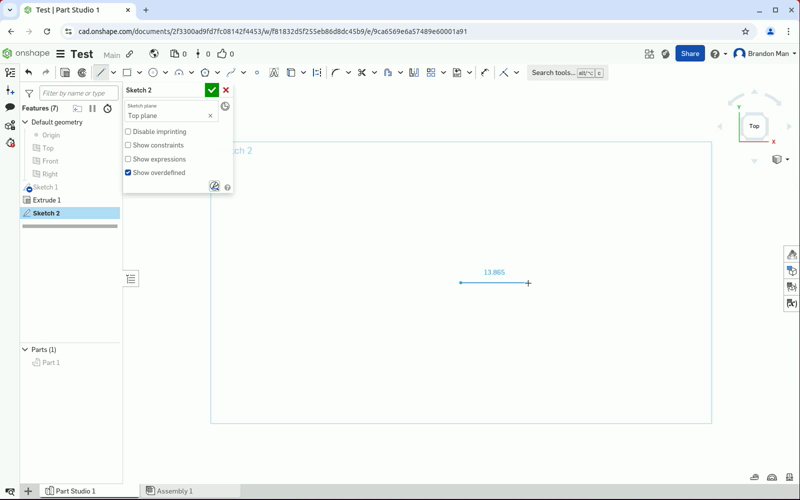
click(528, 282)
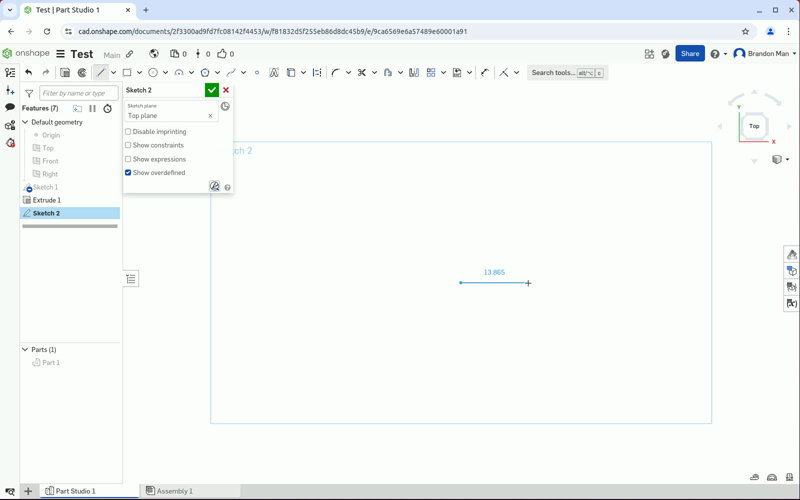
key_up(shift)
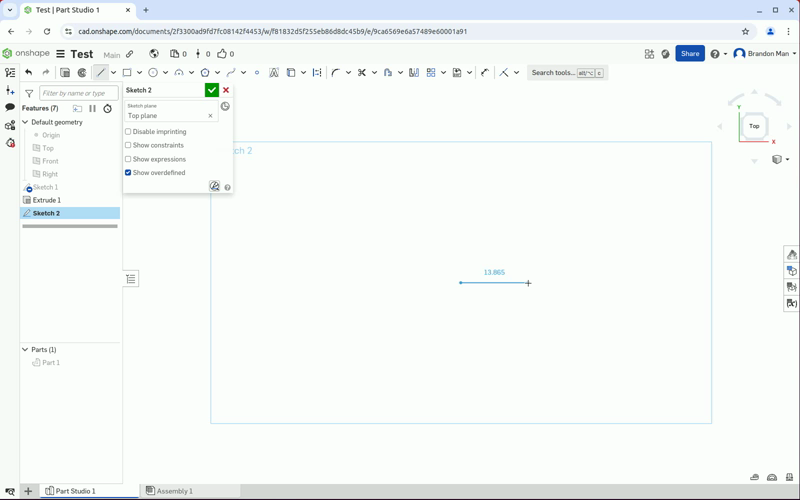
key_down(shift)
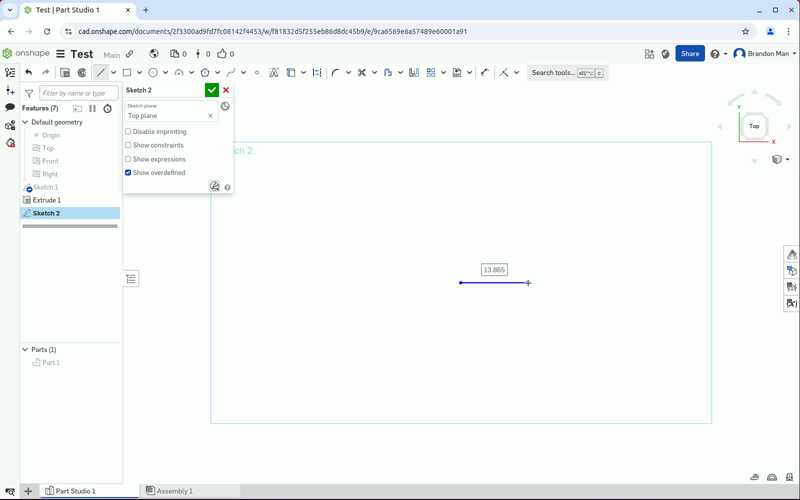
mouse_move(558, 282)
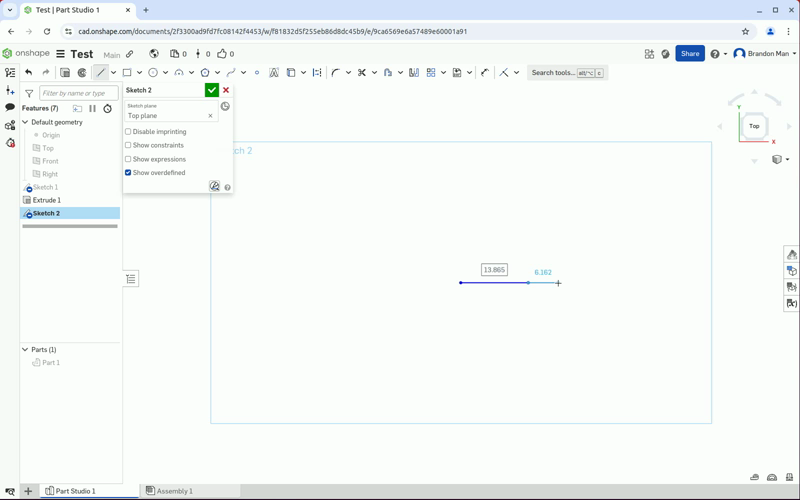
mouse_move(528, 267)
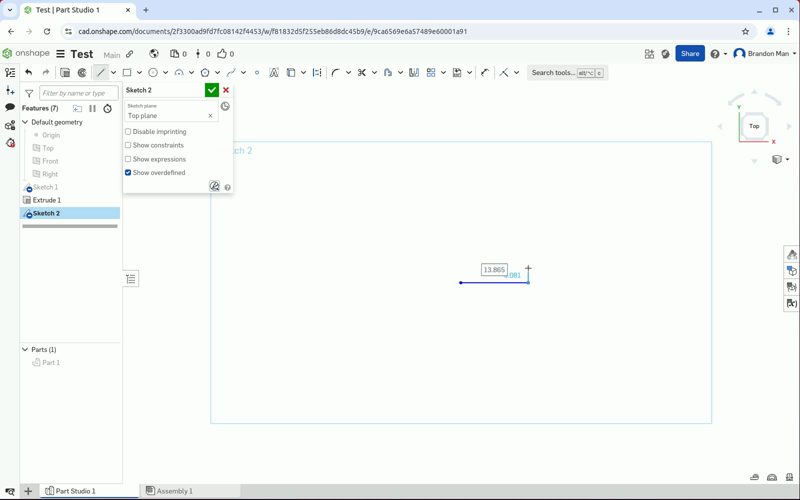
click(528, 267)
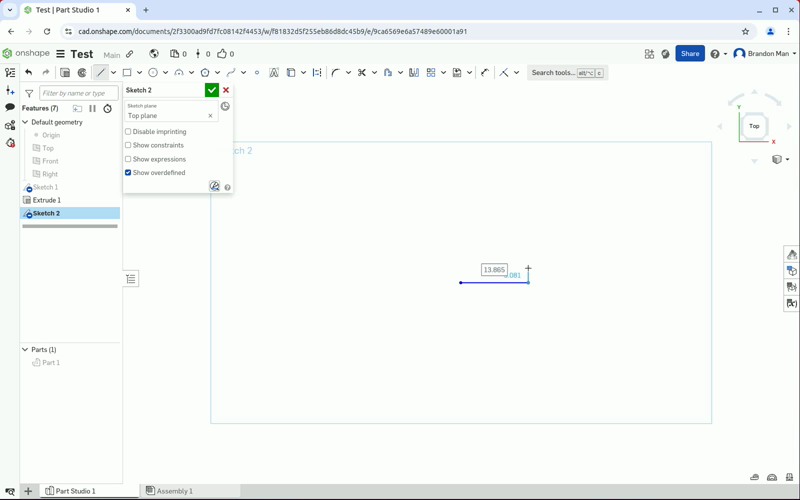
key_up(shift)
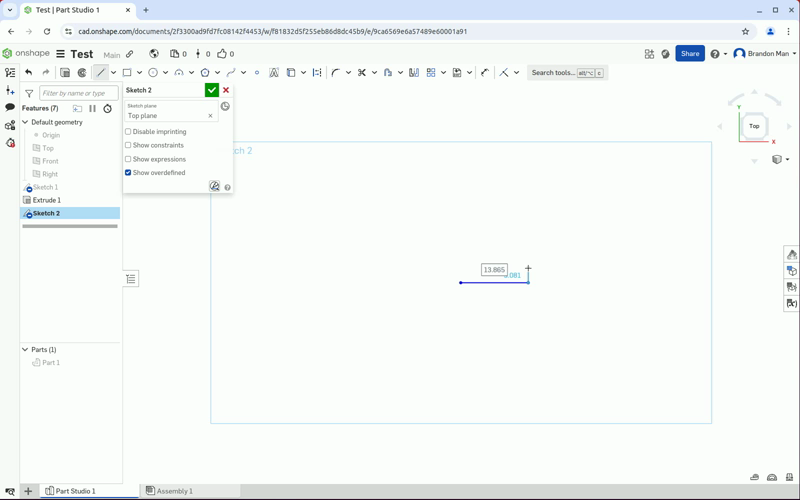
key_down(shift)
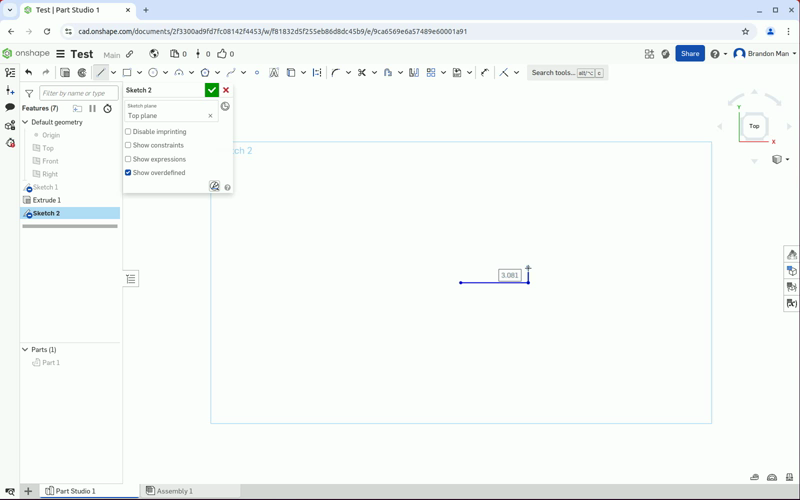
mouse_move(558, 267)
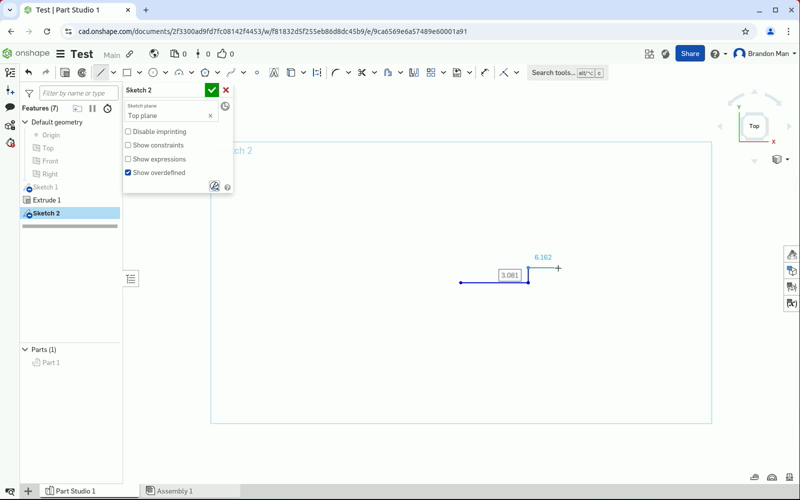
mouse_move(476, 267)
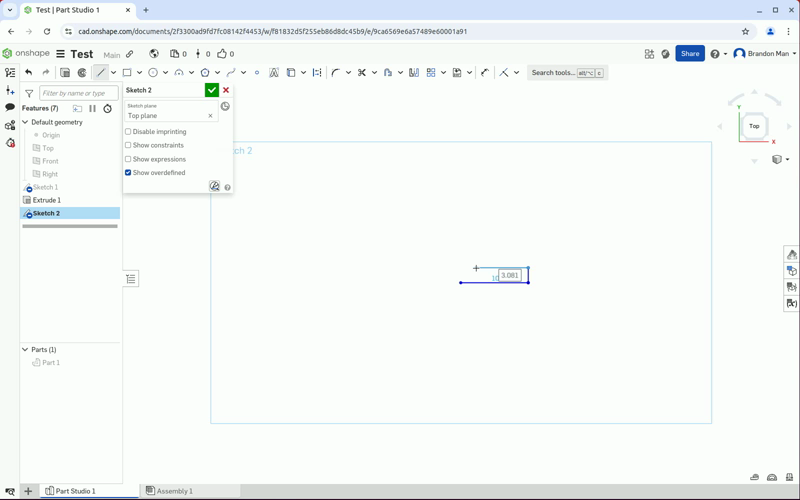
click(476, 267)
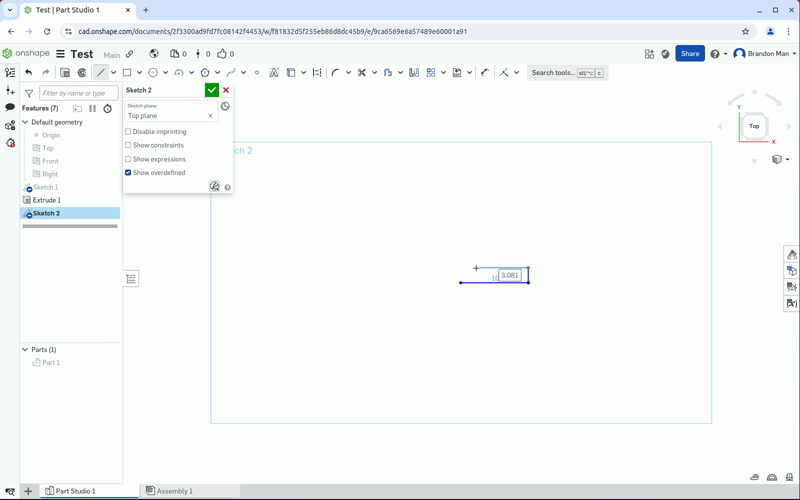
key_up(shift)
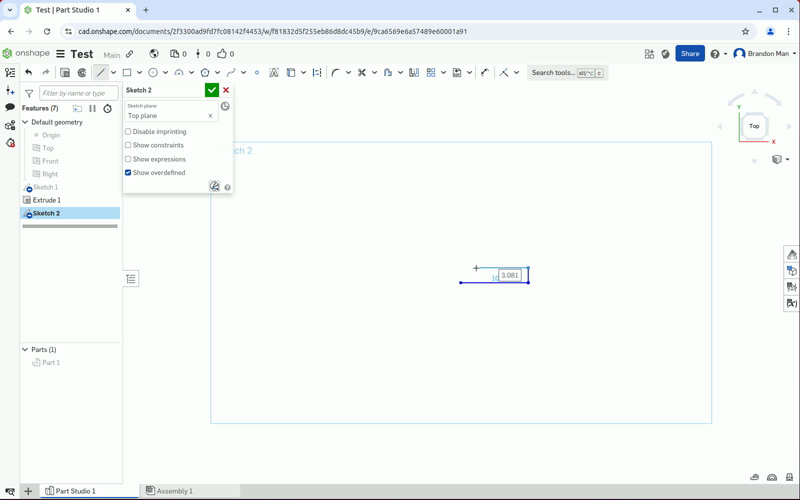
key_down(shift)
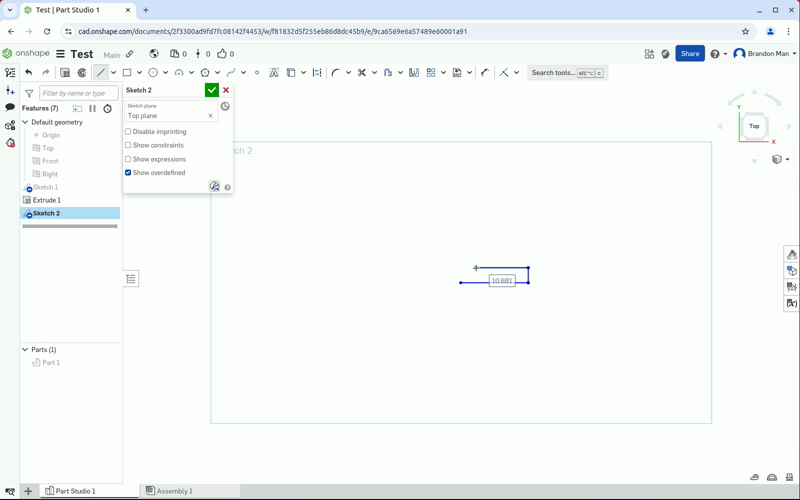
mouse_move(476, 185)
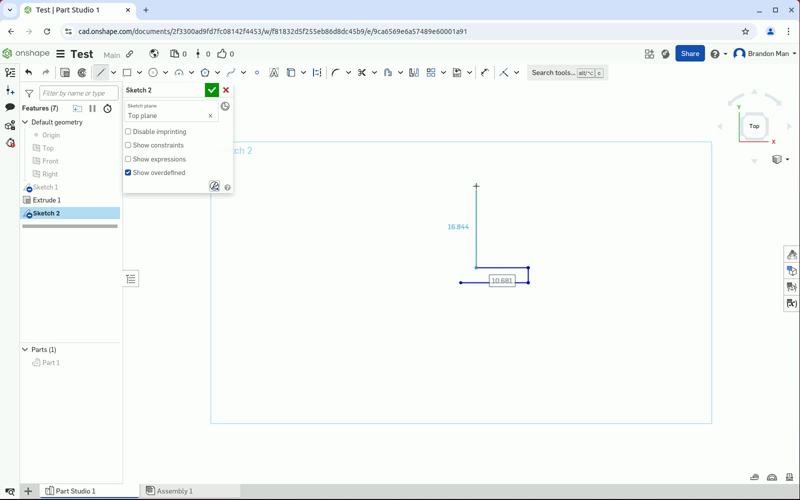
click(476, 185)
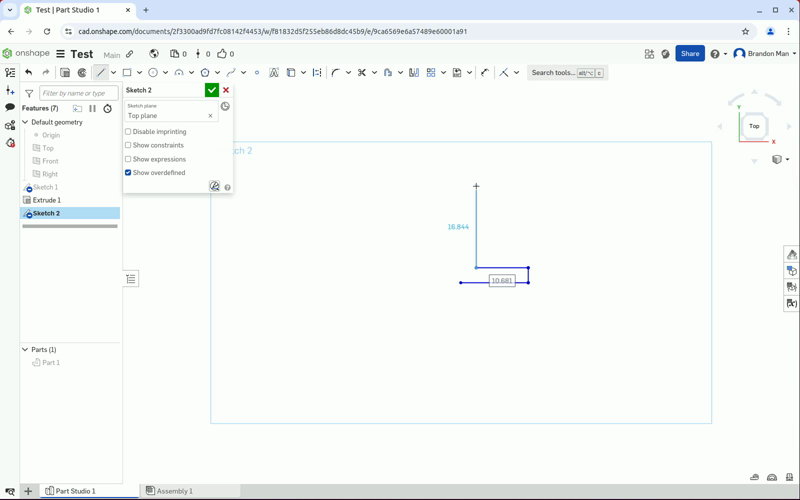
key_up(shift)
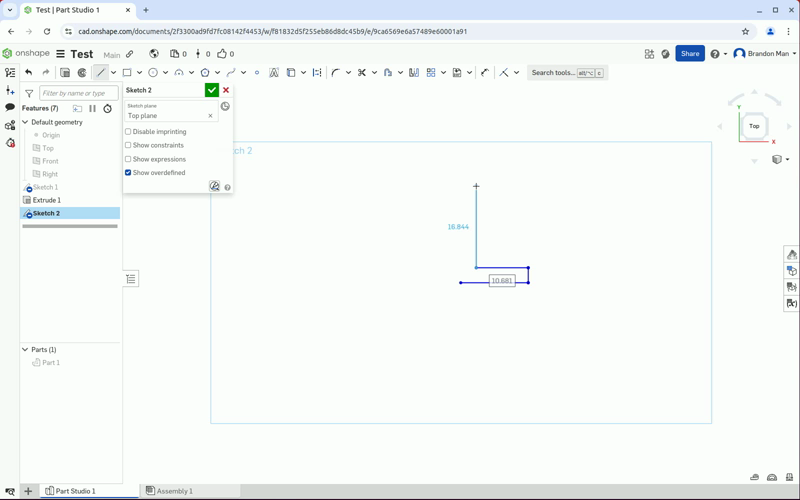
key_down(shift)
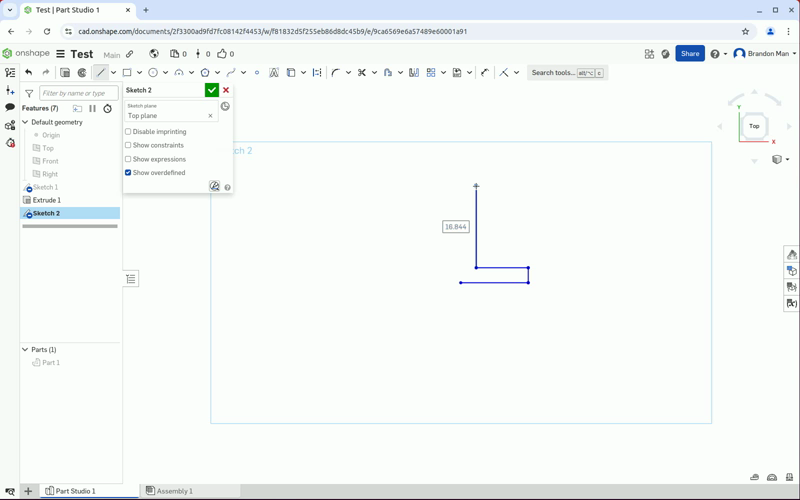
mouse_move(506, 185)
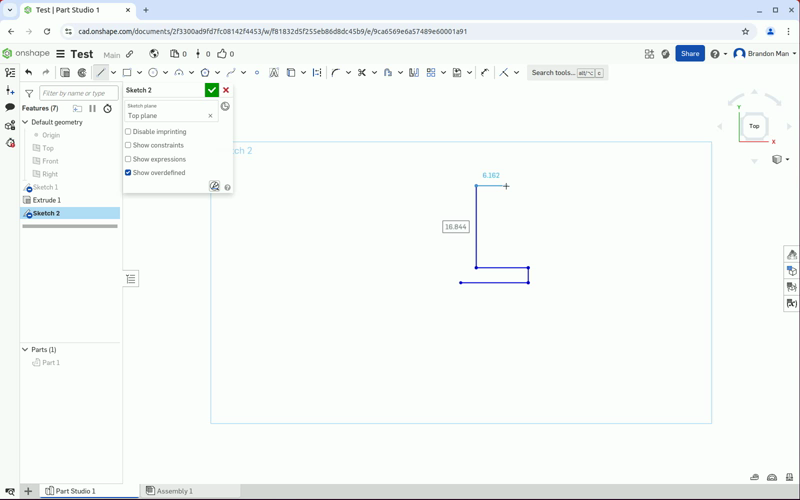
mouse_move(525, 185)
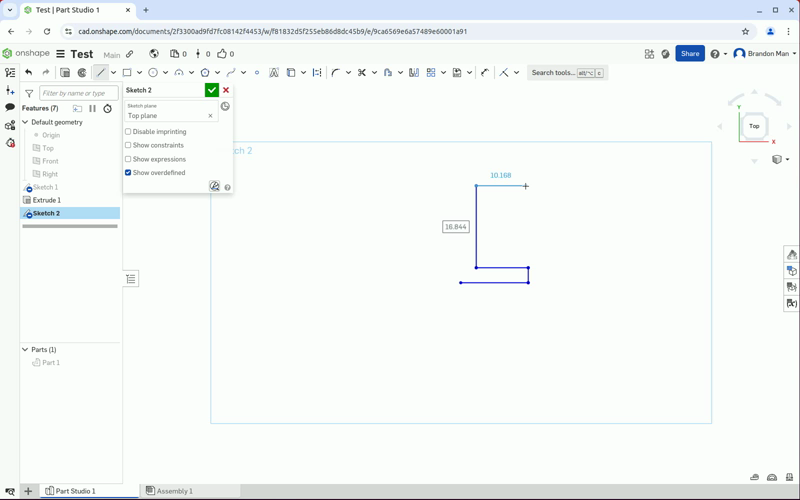
click(525, 185)
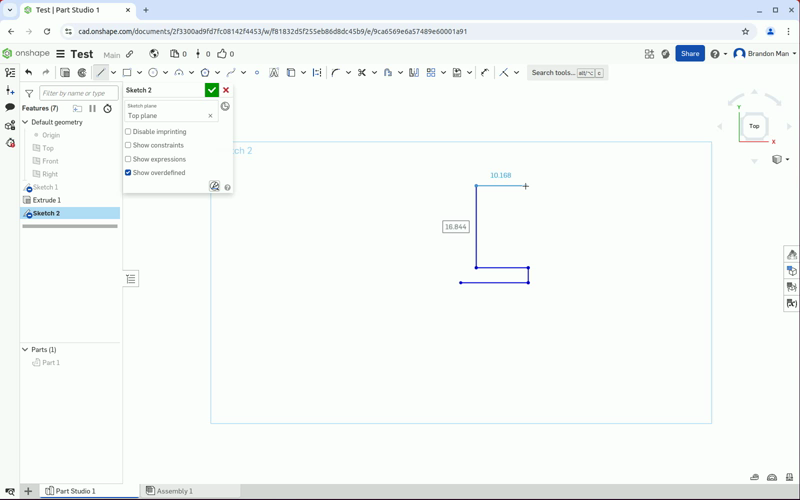
key_up(shift)
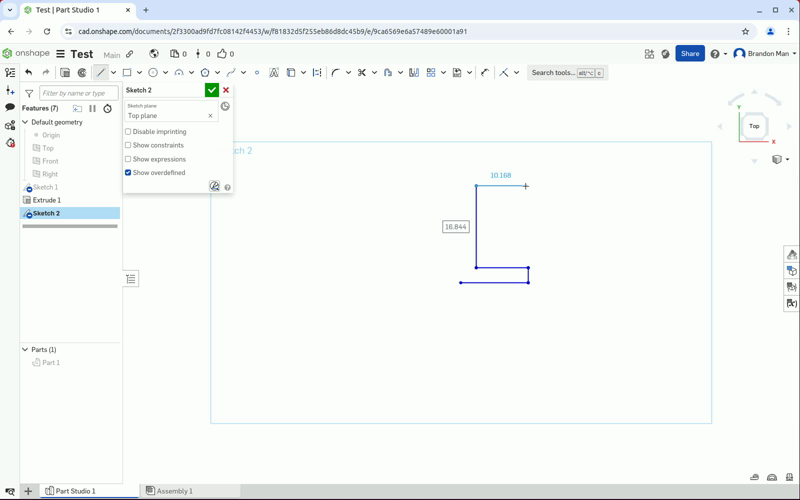
key_down(shift)
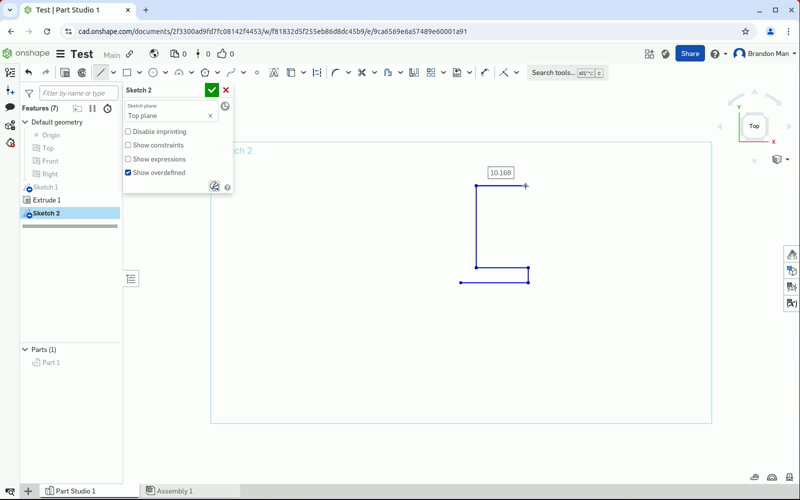
mouse_move(555, 185)
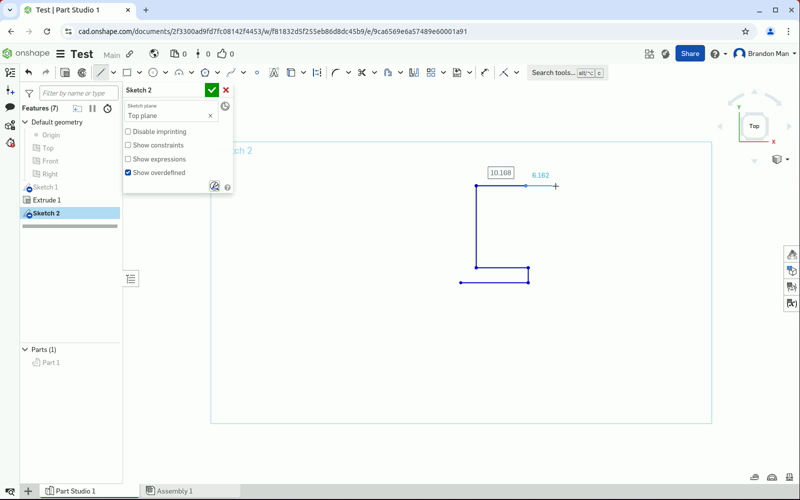
mouse_move(525, 170)
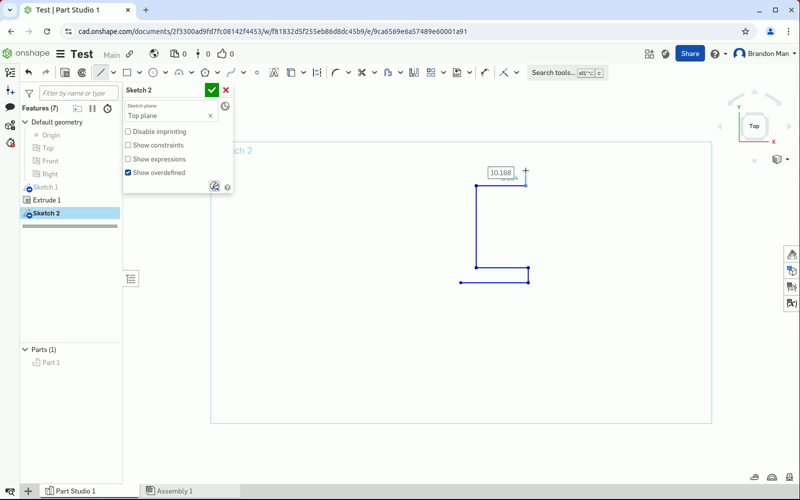
click(525, 170)
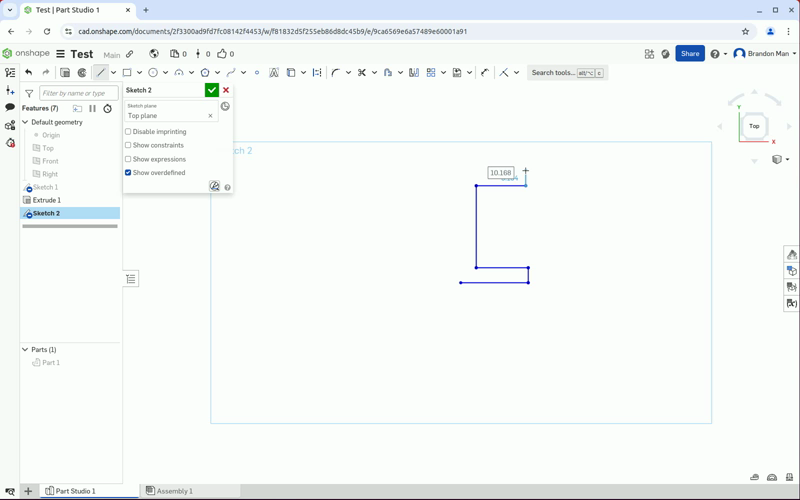
key_up(shift)
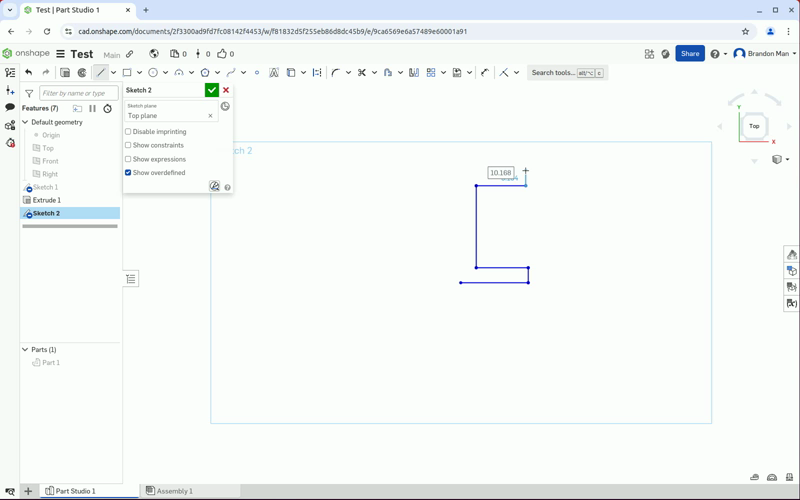
key_down(shift)
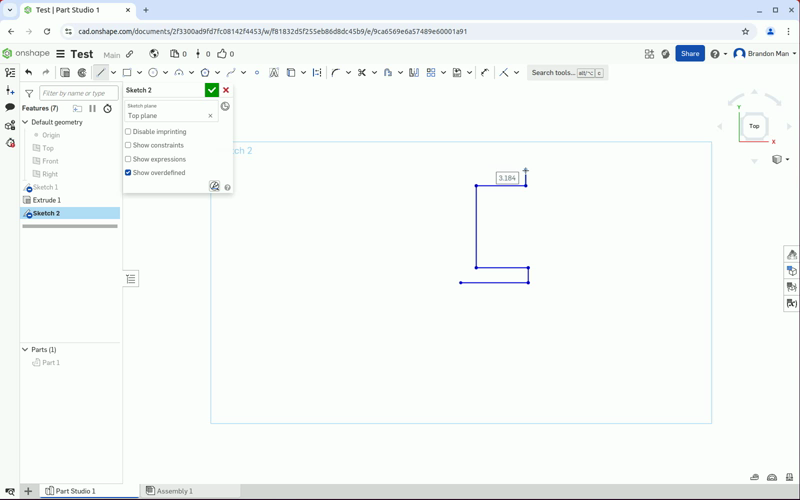
mouse_move(460, 170)
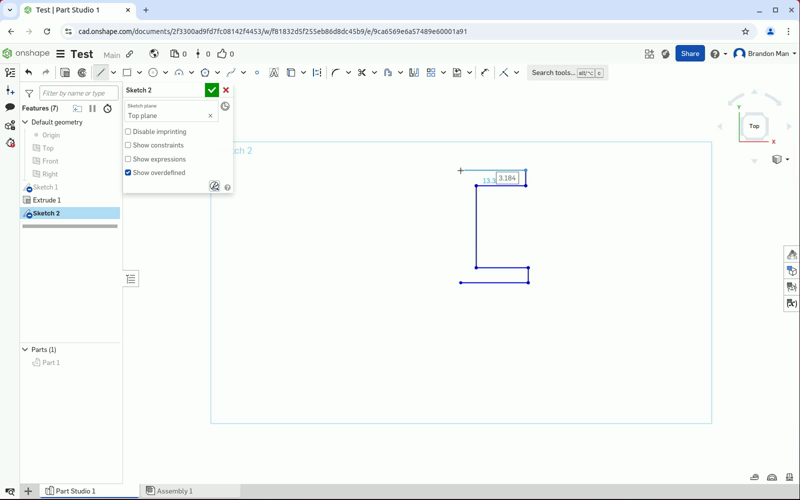
click(460, 170)
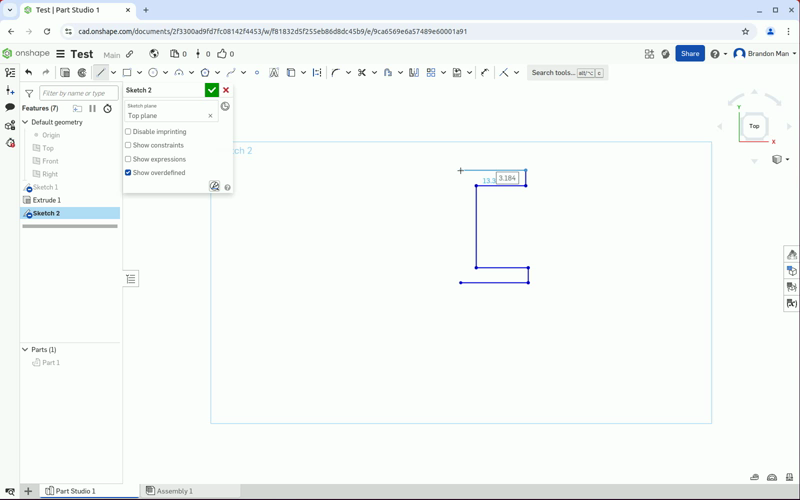
key_up(shift)
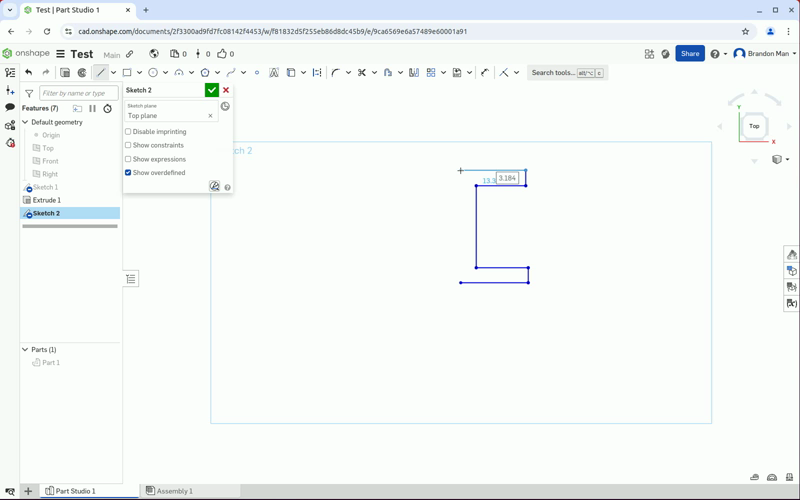
key_down(shift)
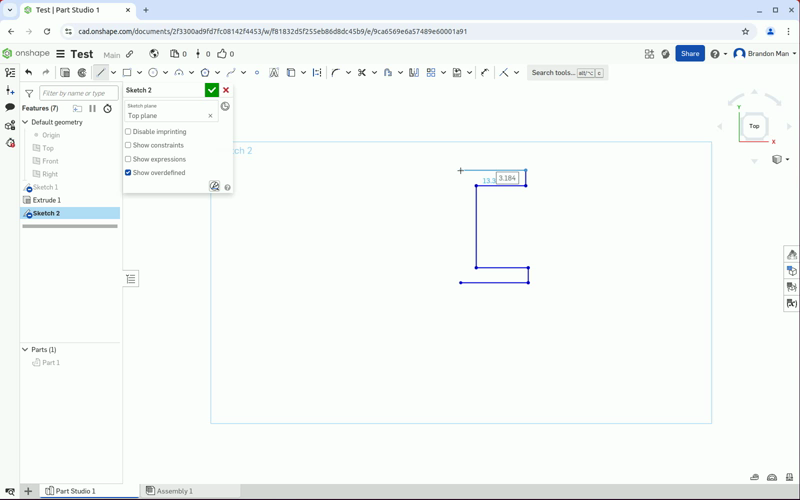
mouse_move(460, 235)
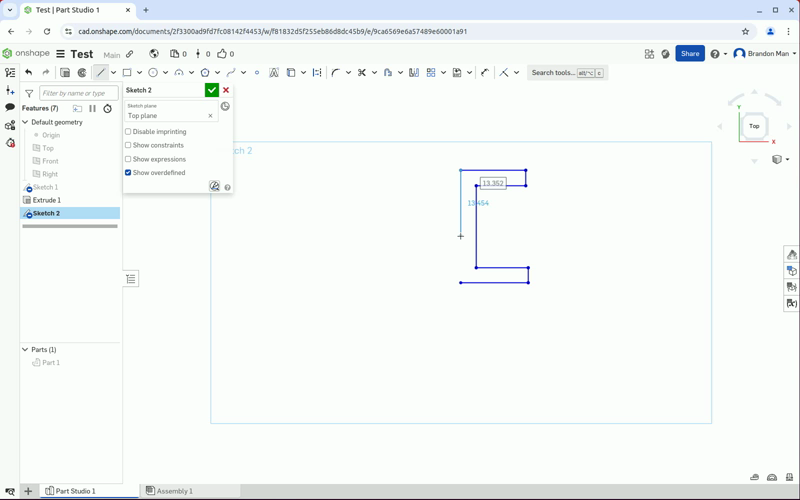
click(460, 235)
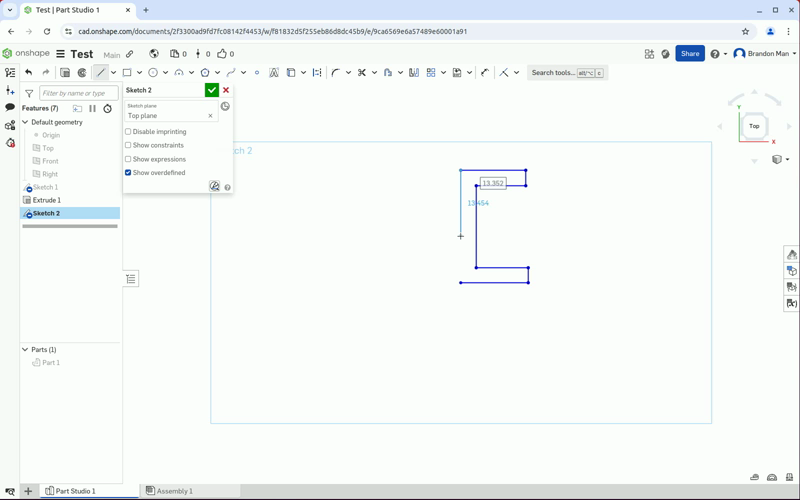
key_up(shift)
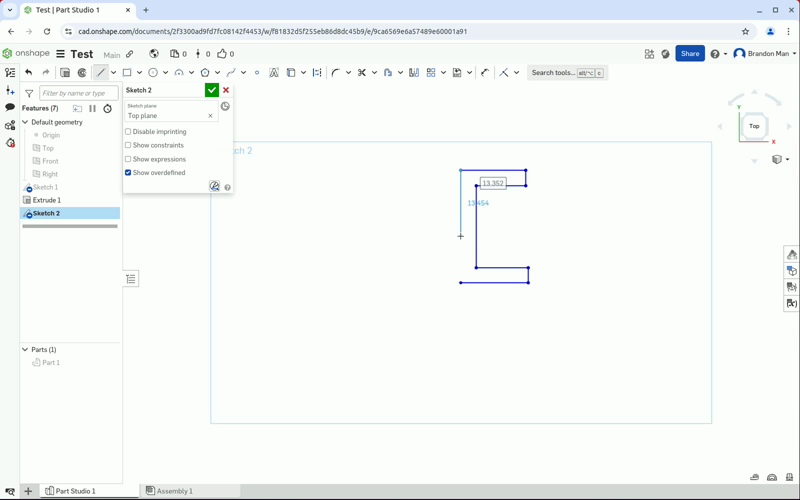
key(esc)
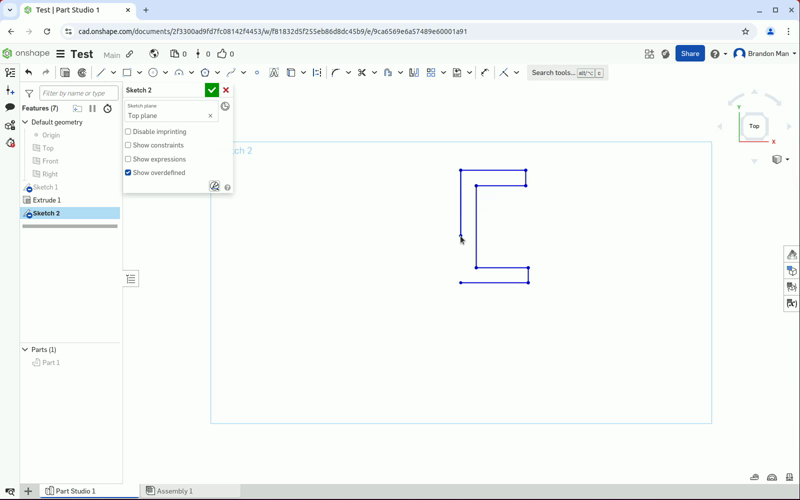
key(a)
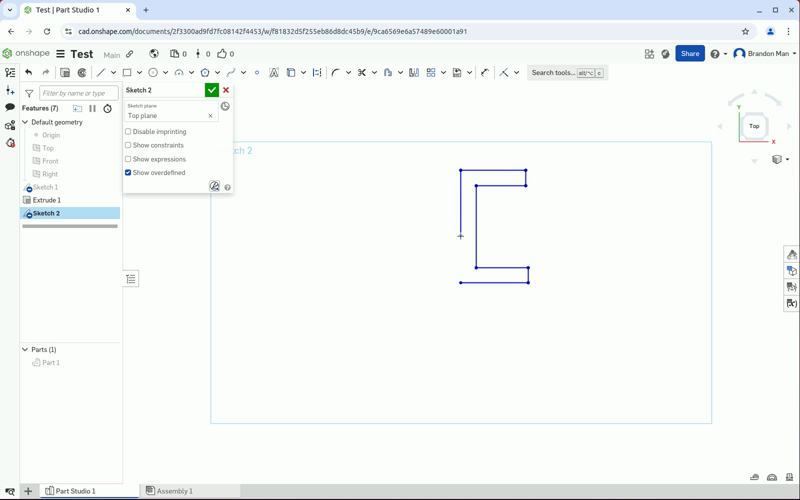
mouse_move(460, 235)
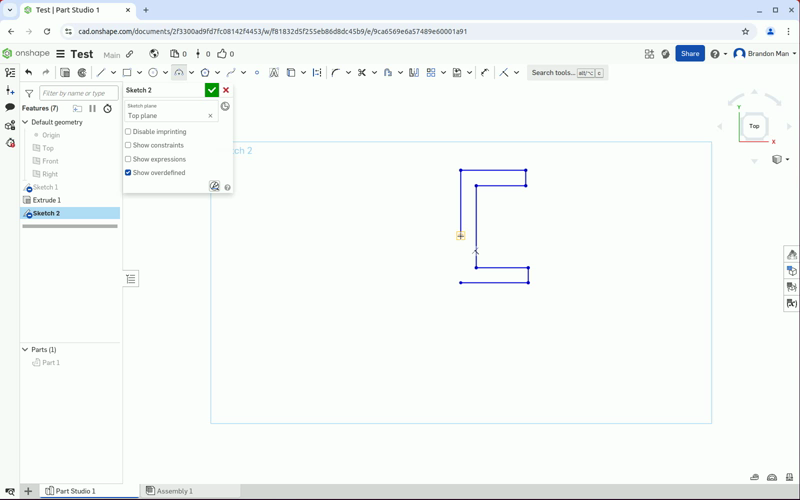
click(460, 235)
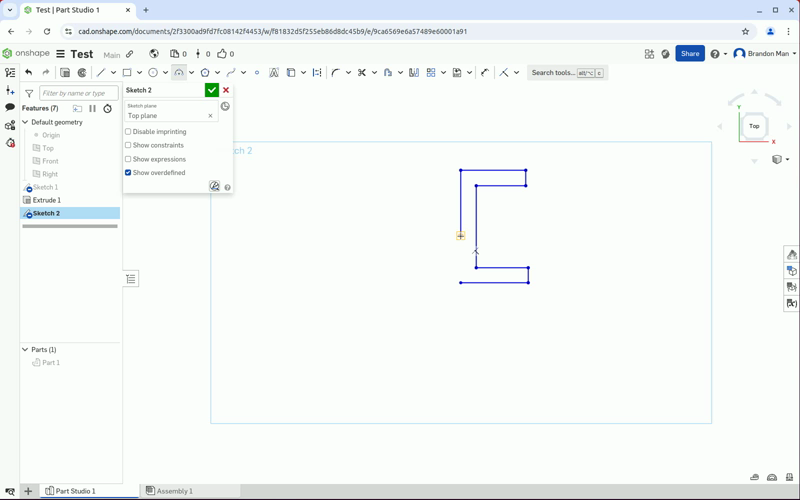
key_down(shift)
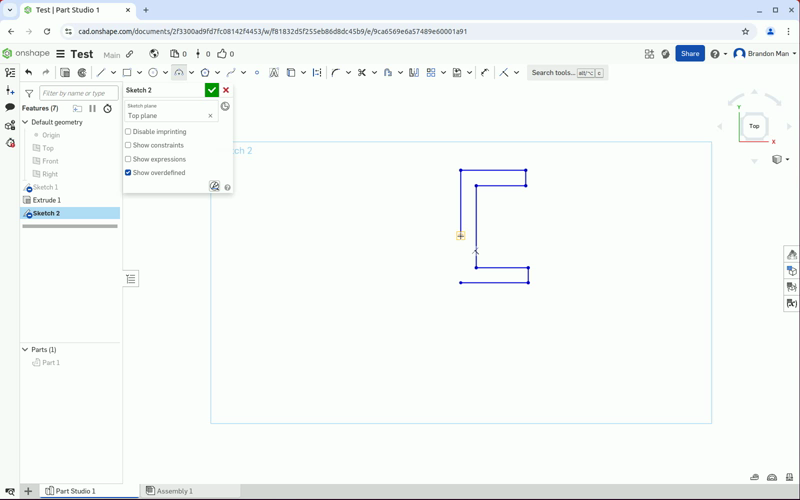
mouse_move(460, 259)
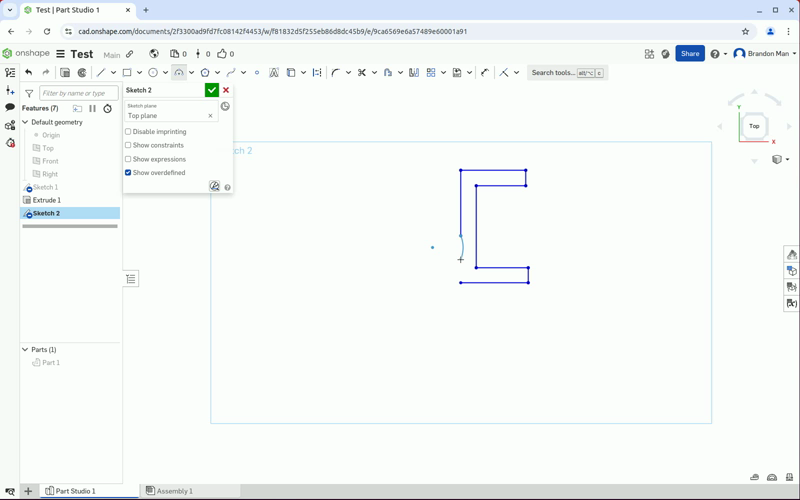
click(460, 259)
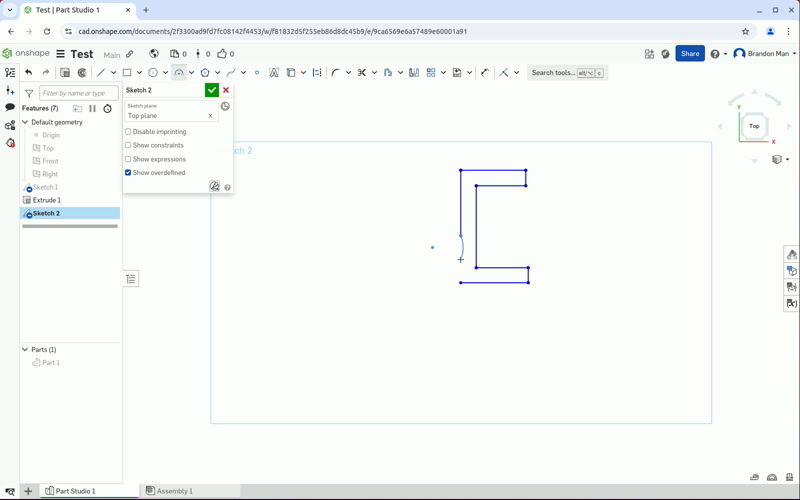
mouse_move(468, 247)
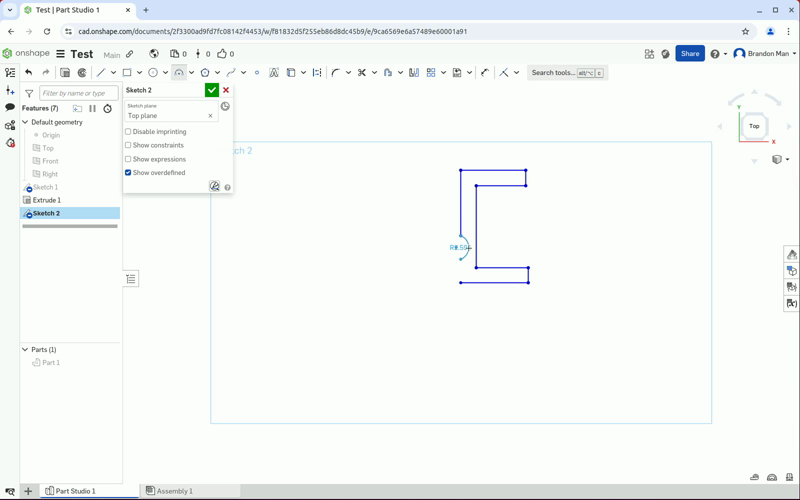
click(468, 247)
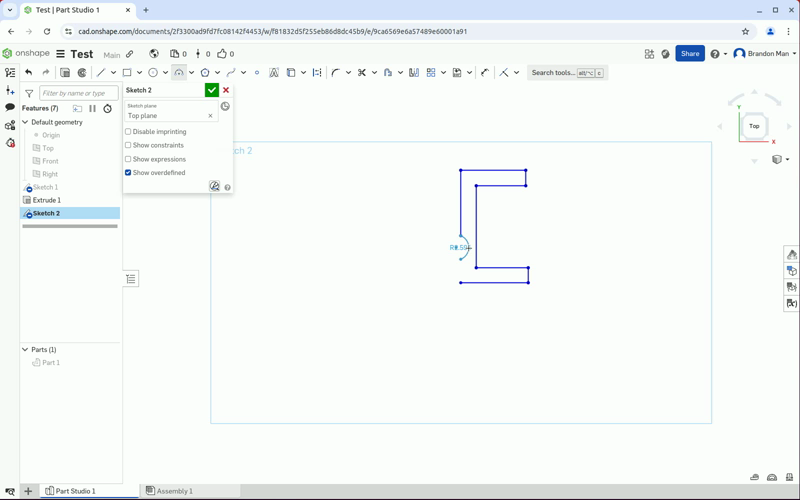
key_up(shift)
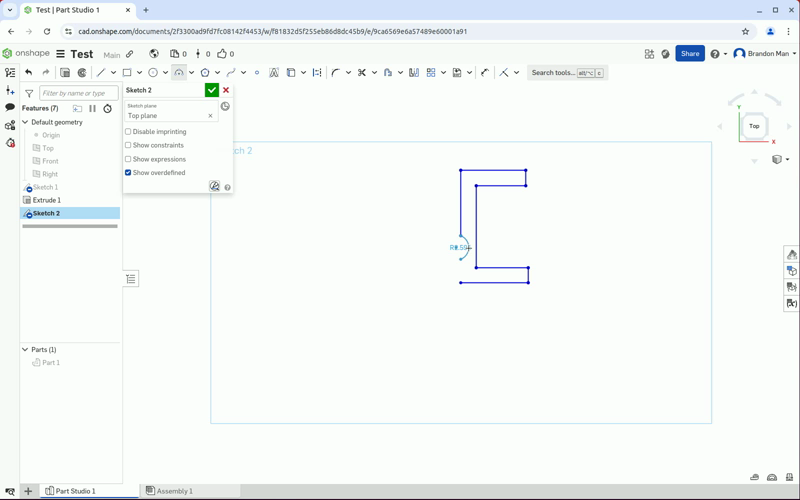
key(esc)
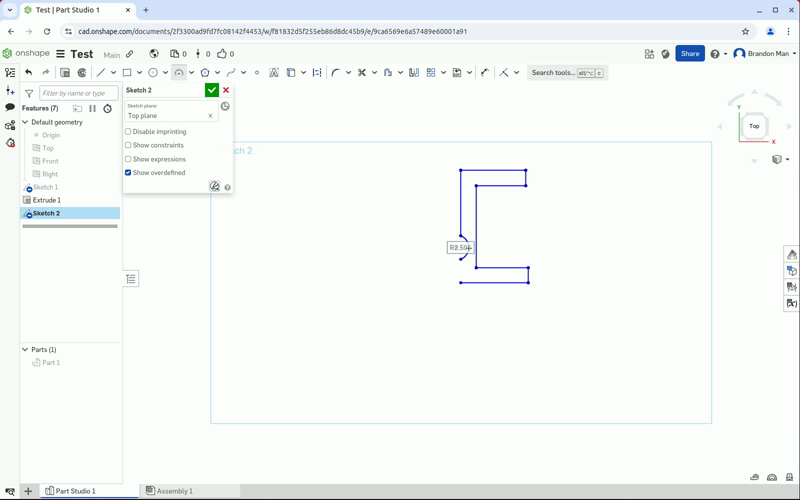
key(l)
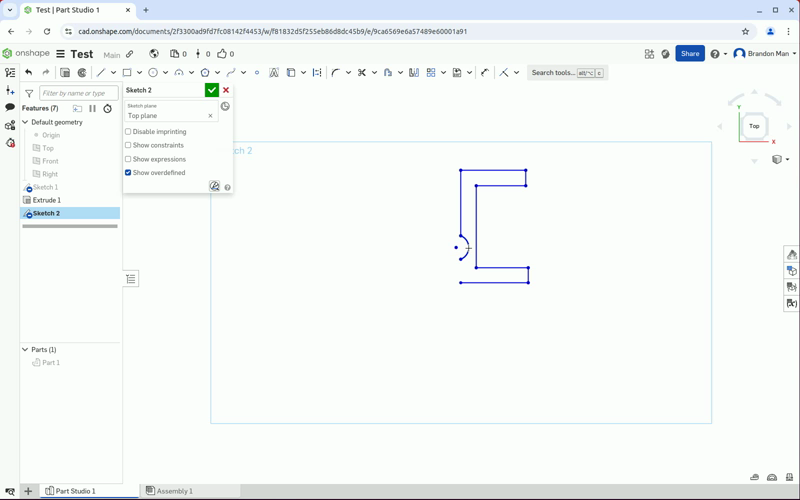
mouse_move(460, 259)
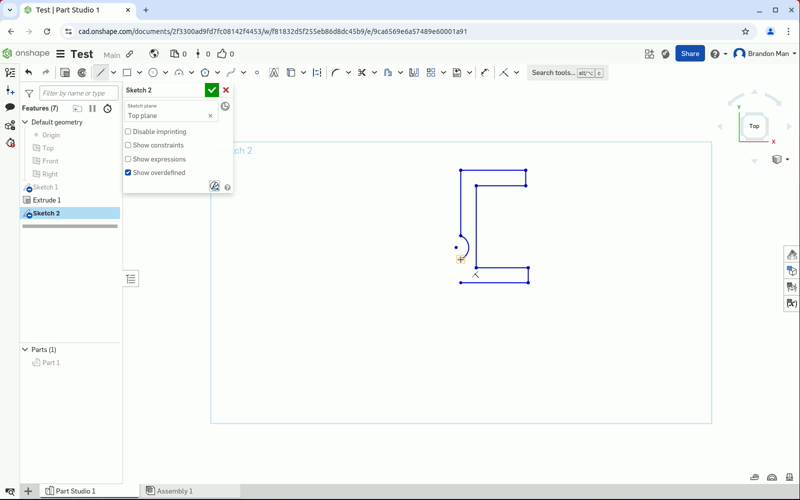
click(460, 259)
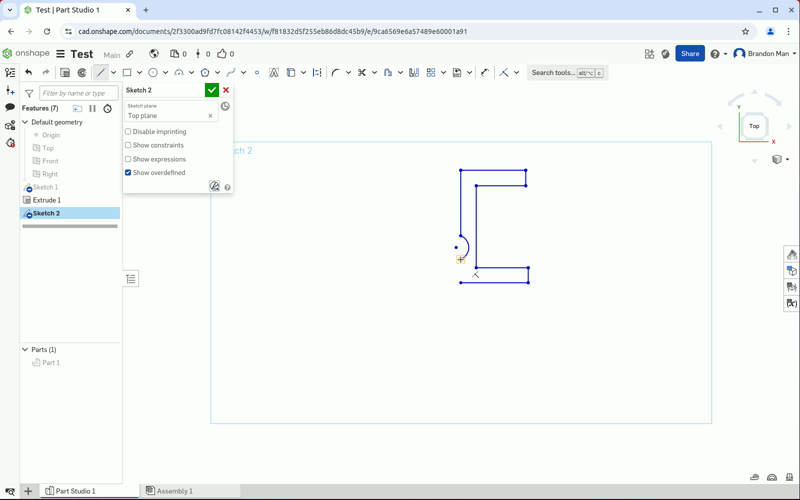
mouse_move(490, 259)
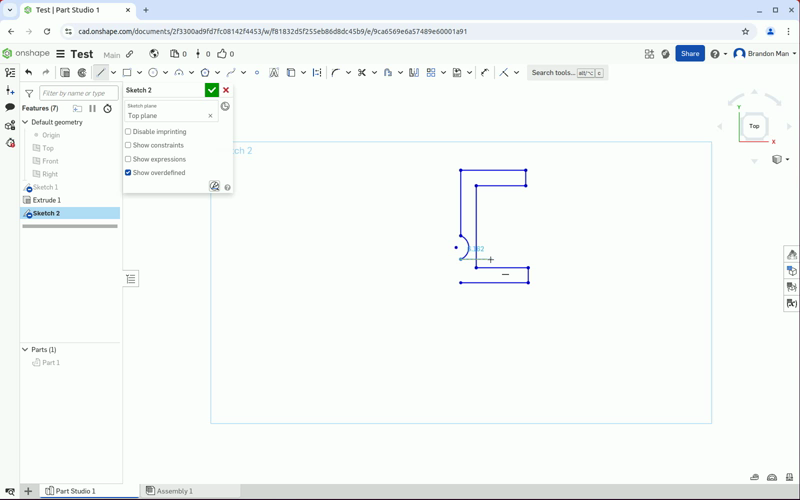
key_down(shift)
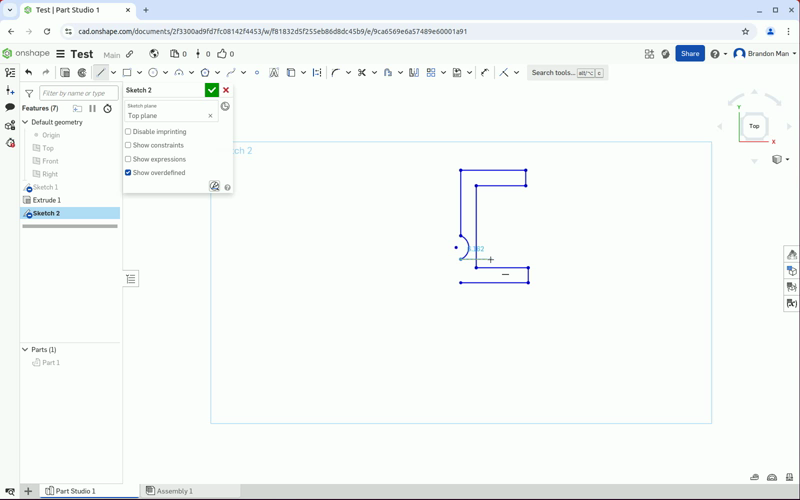
mouse_move(460, 282)
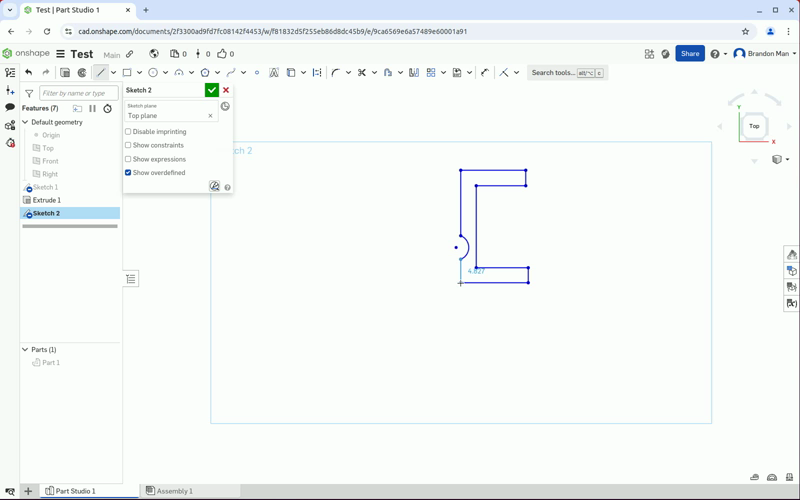
key_up(shift)
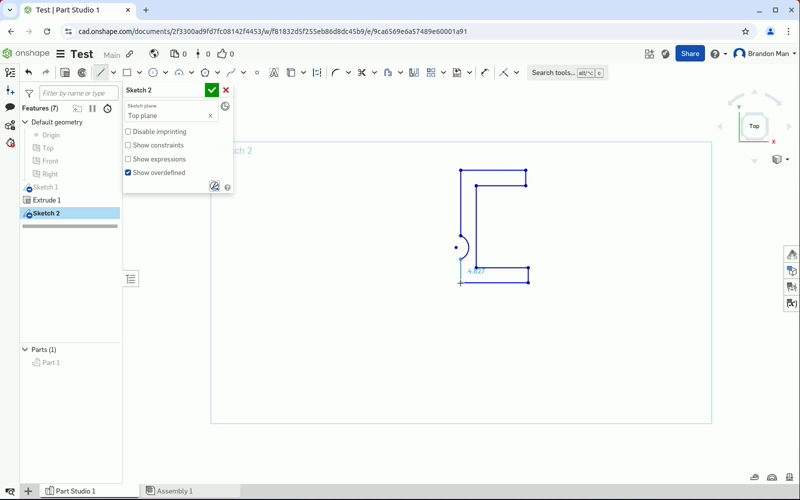
click(460, 282)
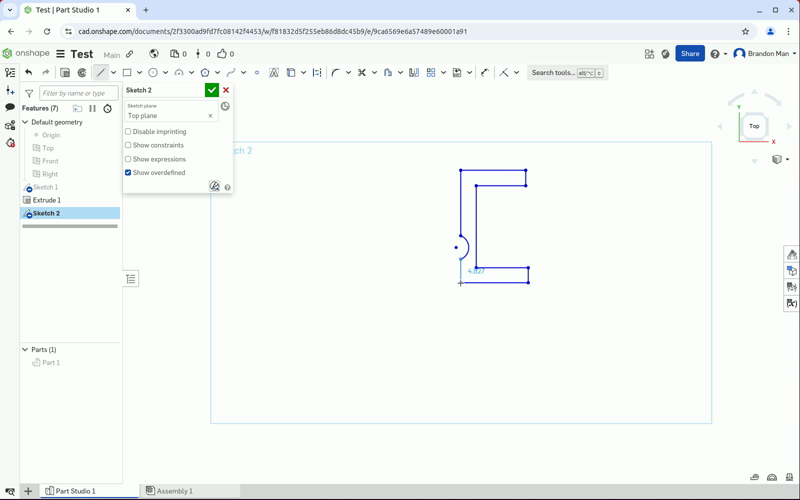
key(esc)
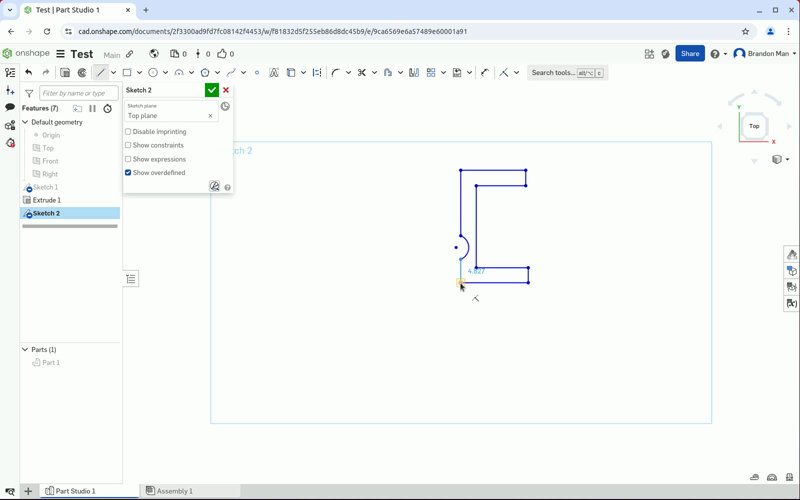
mouse_move(469, 272)
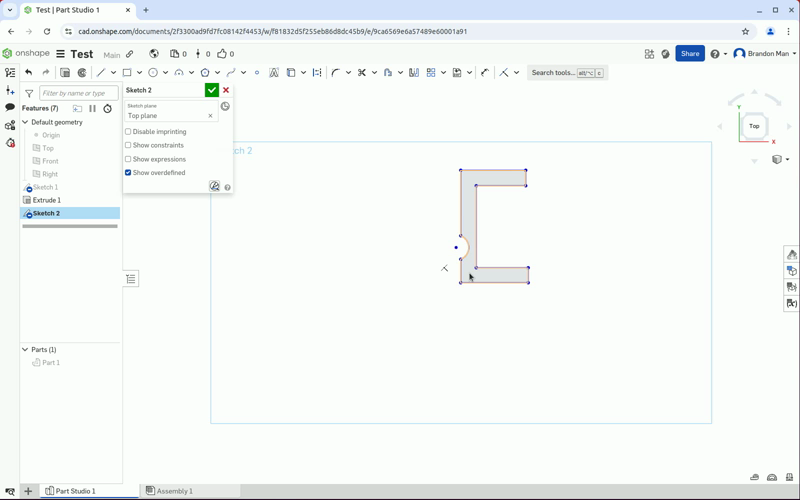
click(469, 272)
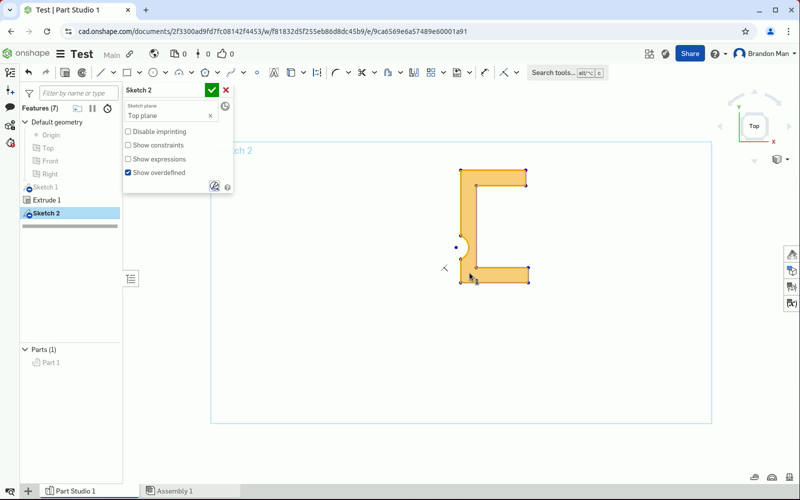
mouse_move(73, 352)
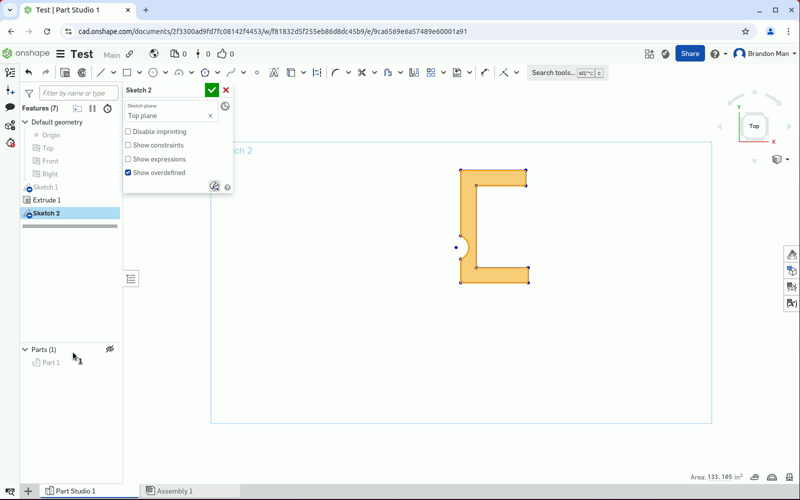
key(shift+y)
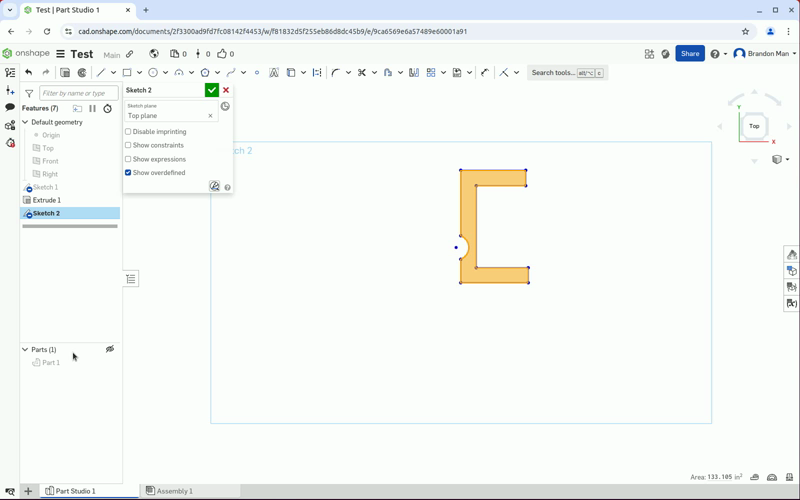
key(shift+e)
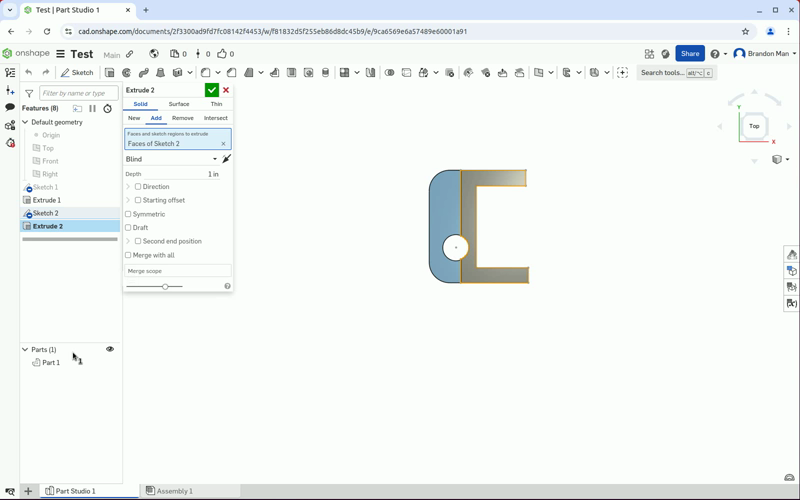
mouse_move(143, 106)
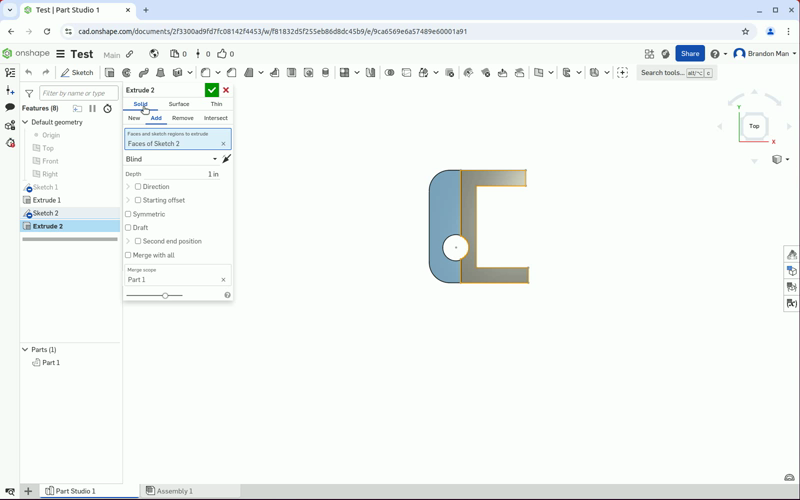
click(143, 106)
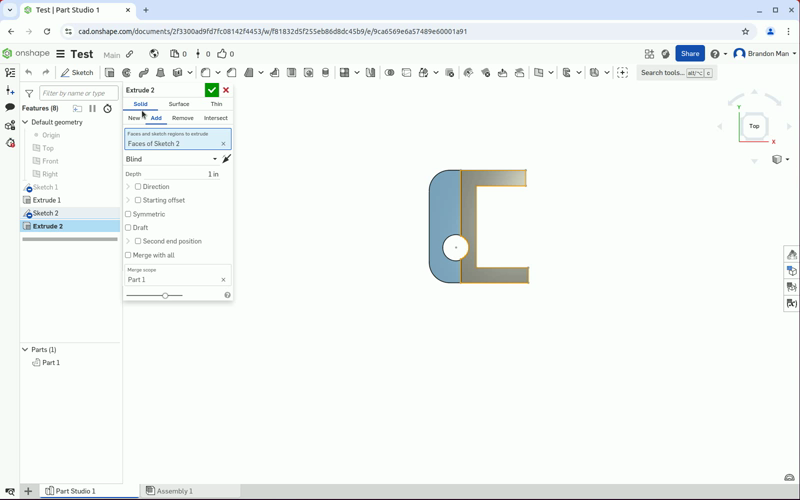
mouse_move(137, 120)
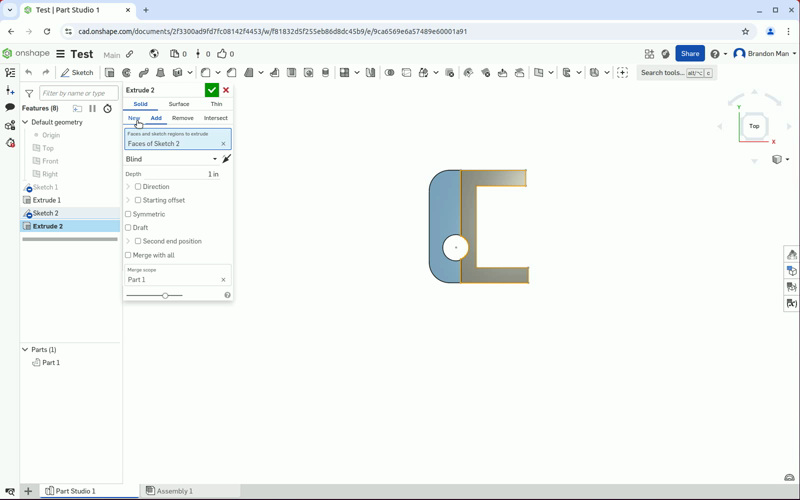
click(137, 120)
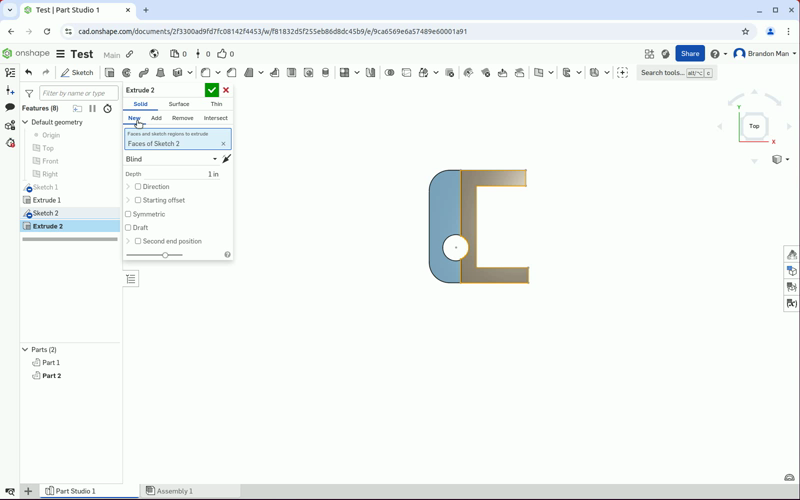
key(tab, 4)
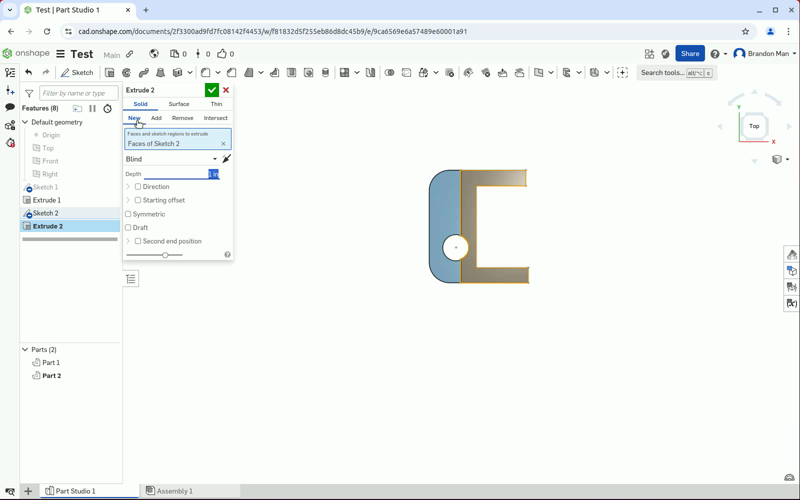
text(7.943)
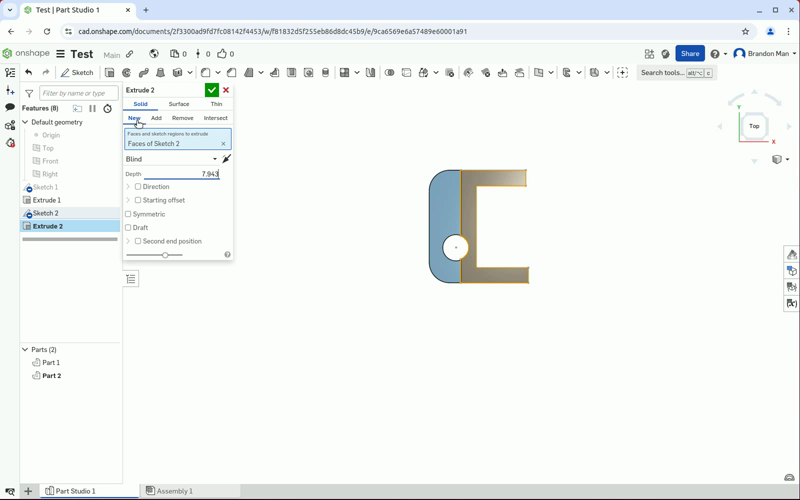
key(enter)
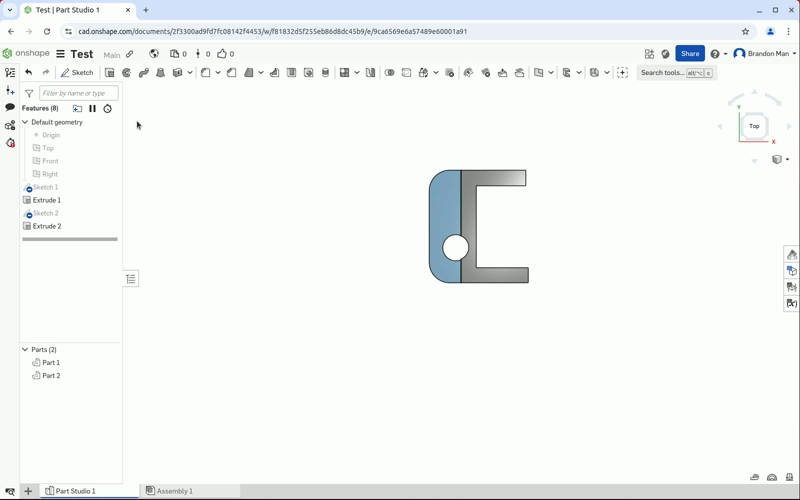
key(shift+h)
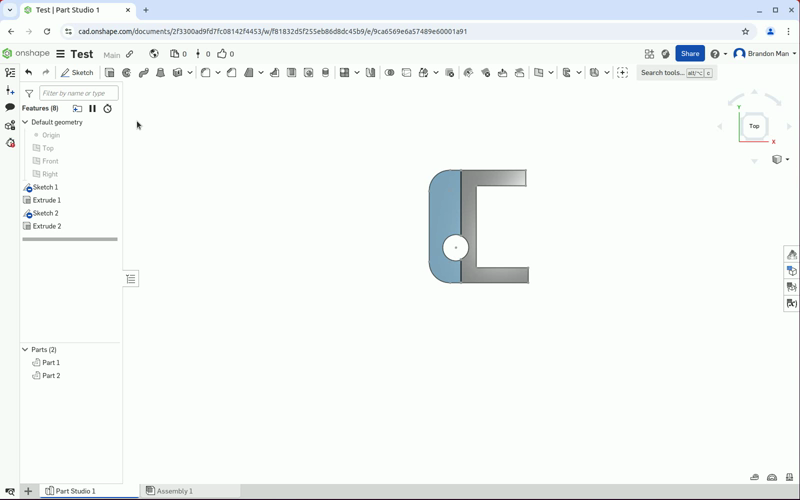
key(shift+h)
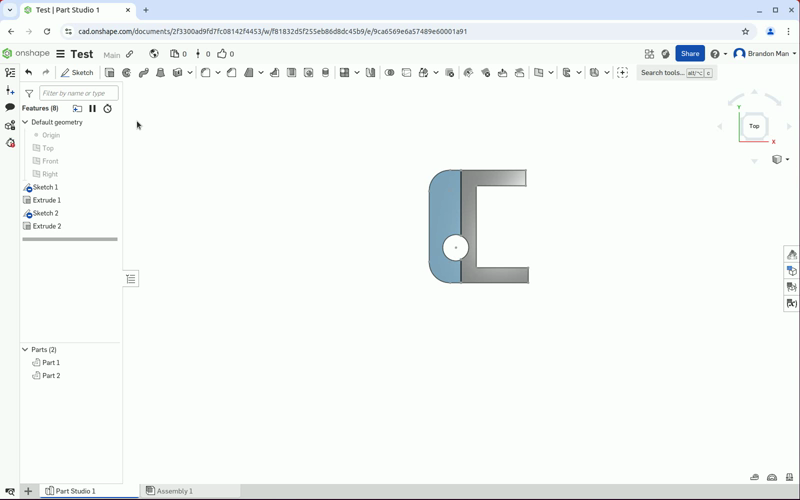
key(shift+7)
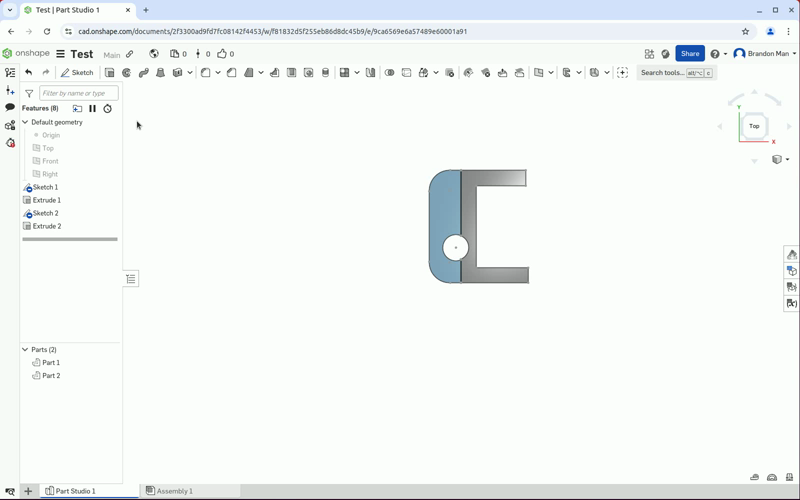
key(up, 3)
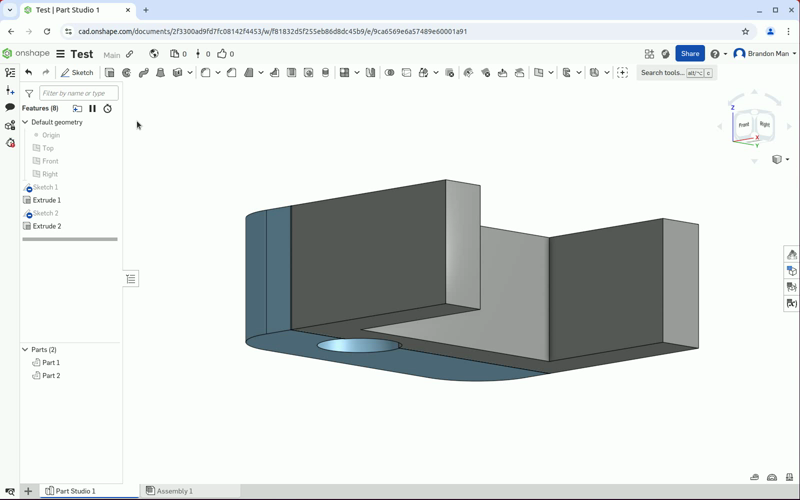
key(left, 3)
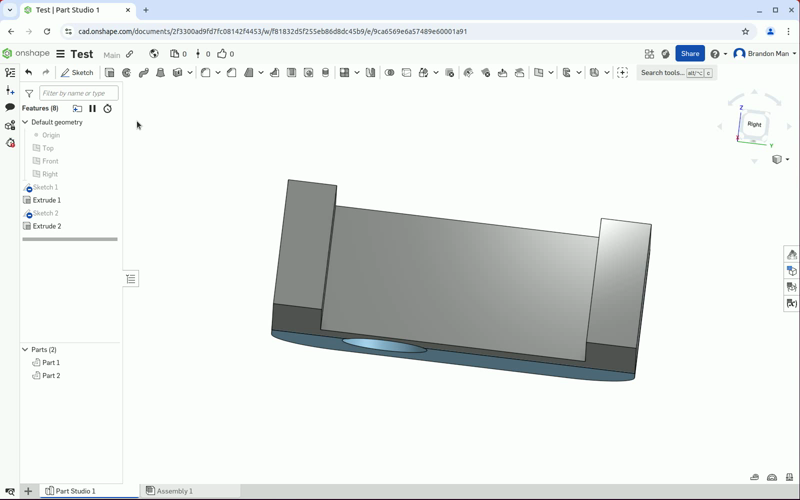
key(right, 3)
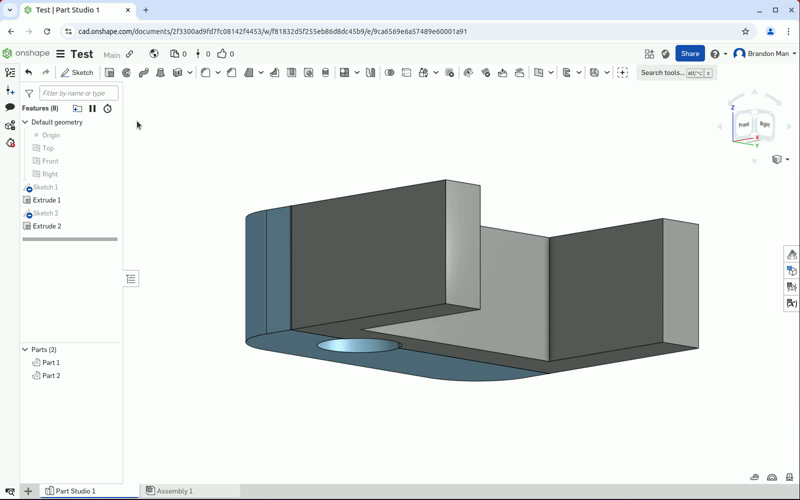
key(down, 3)
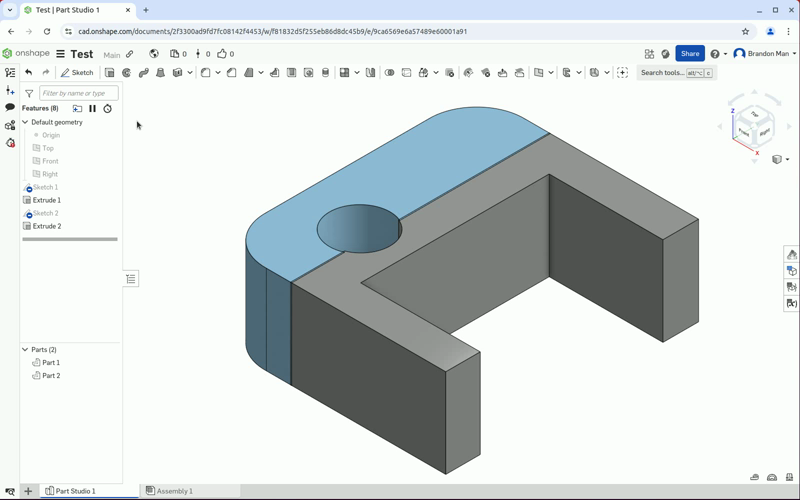
mouse_move(73, 189)
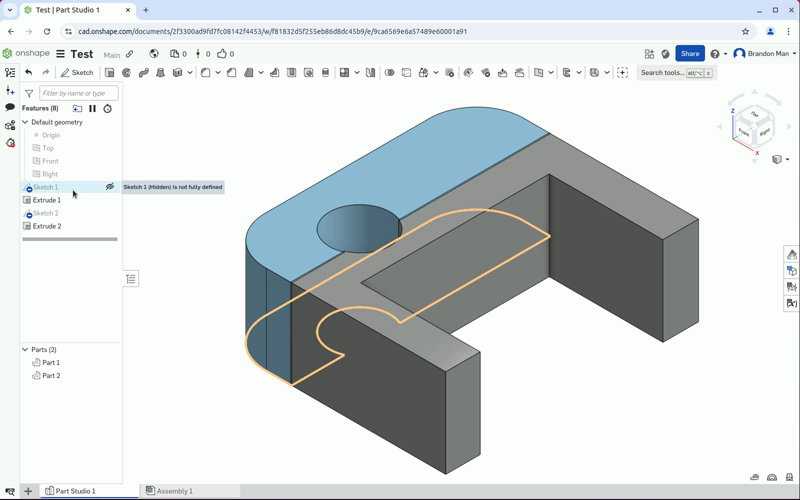
click(73, 189)